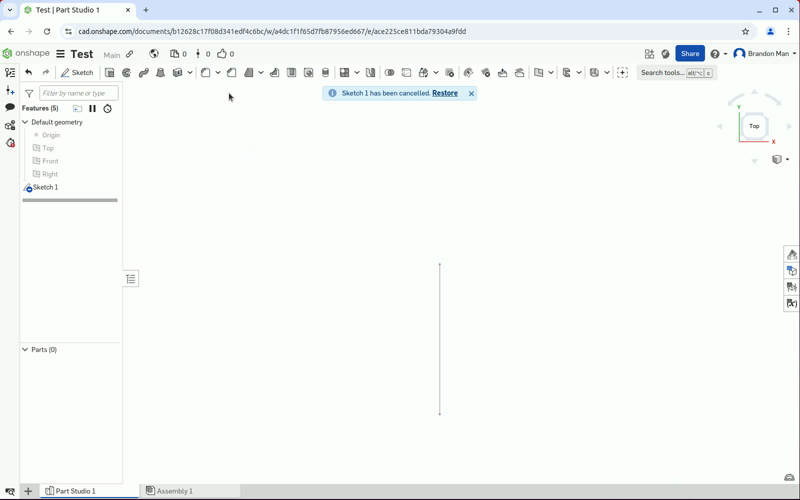
key(shift+h)
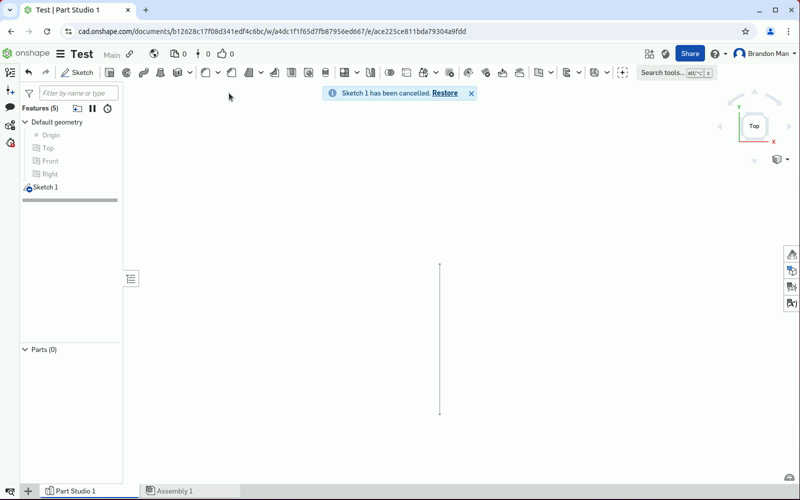
key(shift+s)
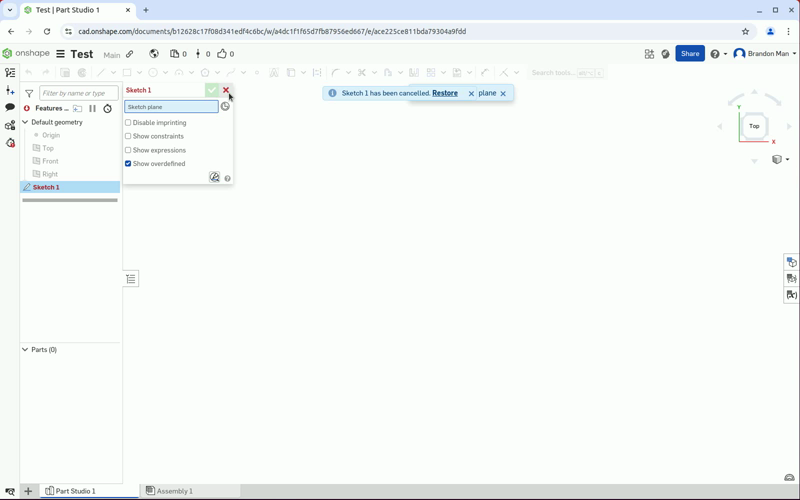
mouse_move(73, 150)
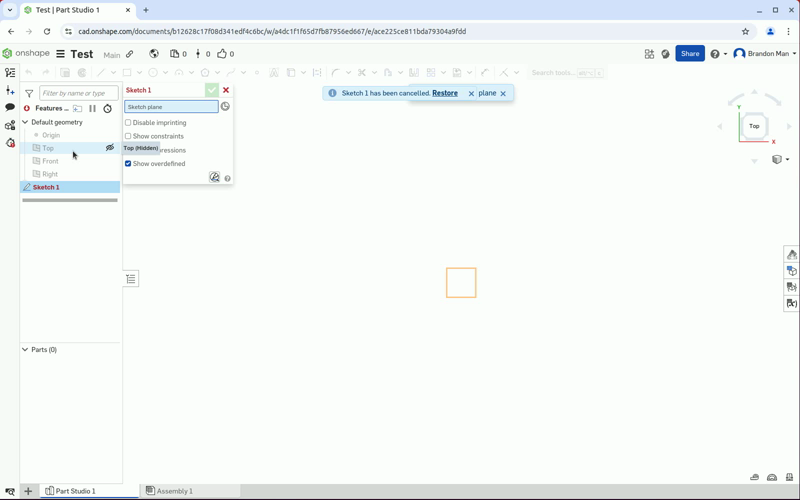
click(73, 150)
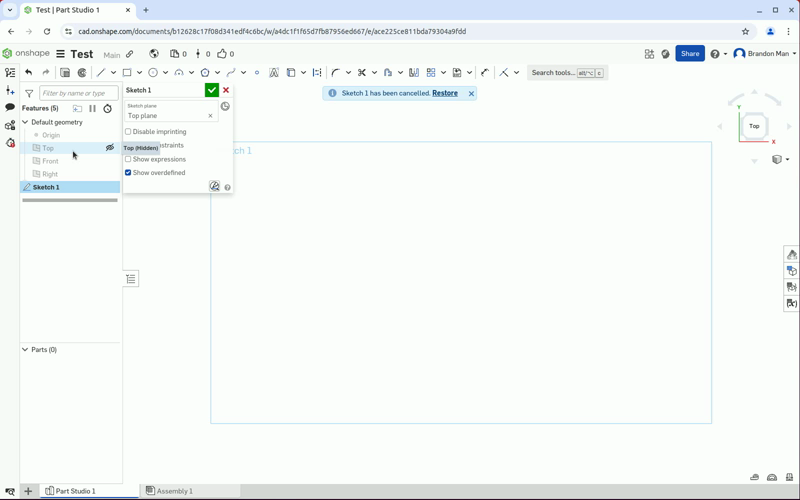
mouse_move(73, 352)
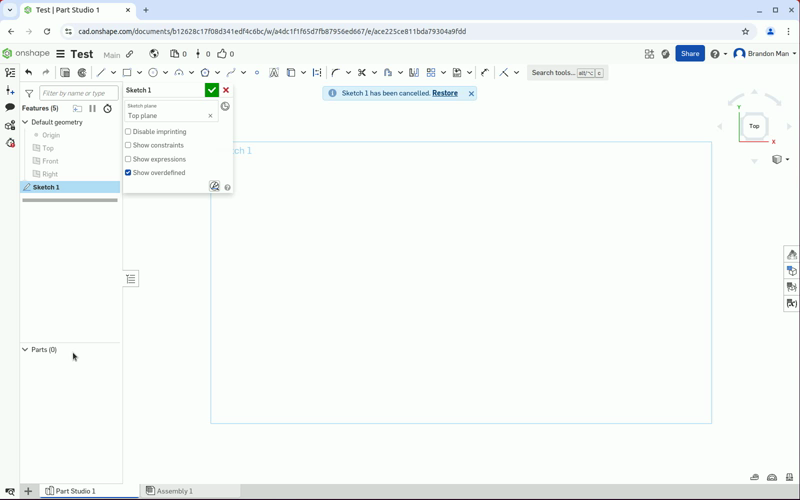
key(y)
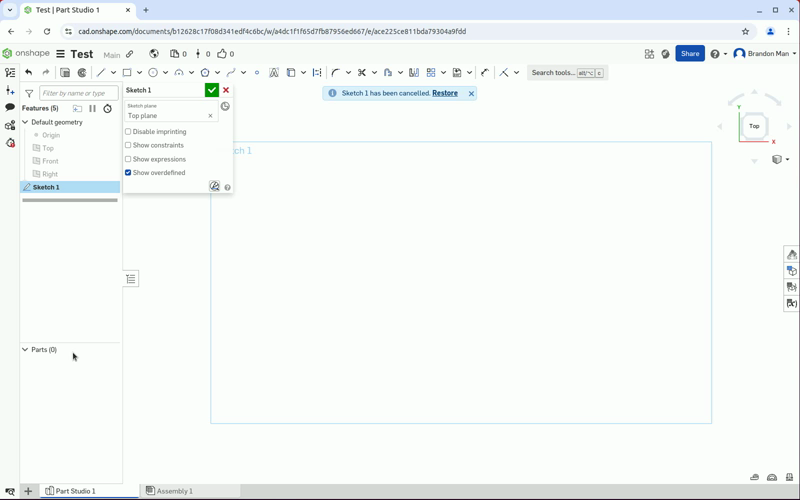
key(c)
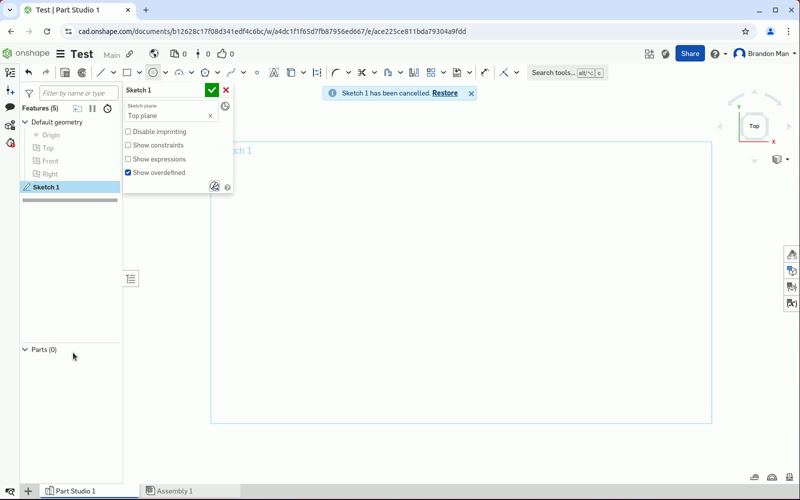
key_down(shift)
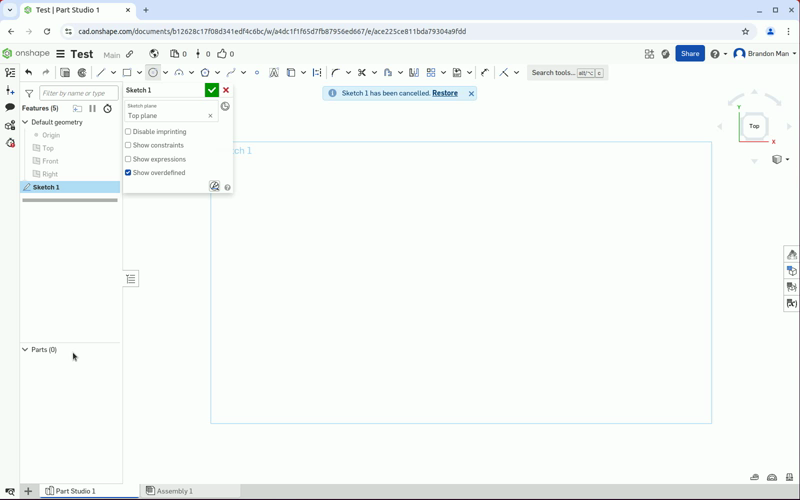
mouse_move(461, 282)
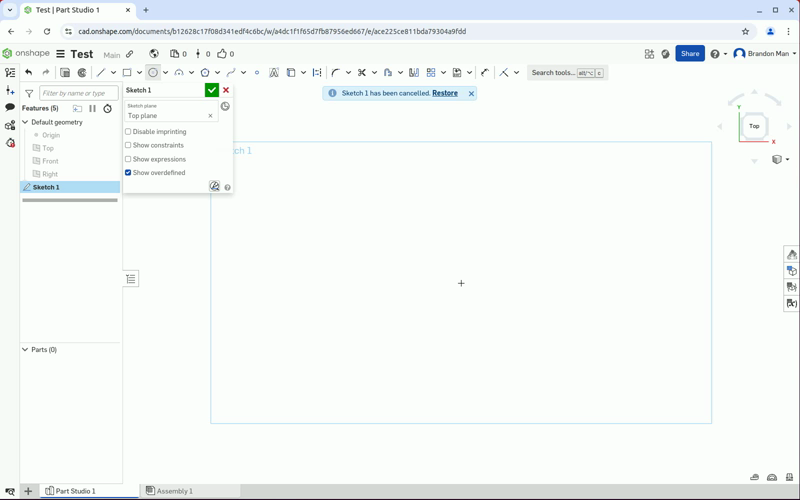
click(461, 282)
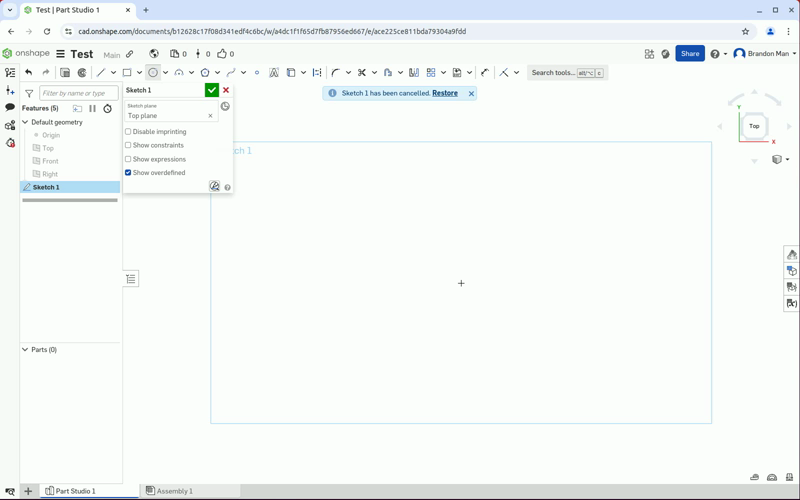
key_up(shift)
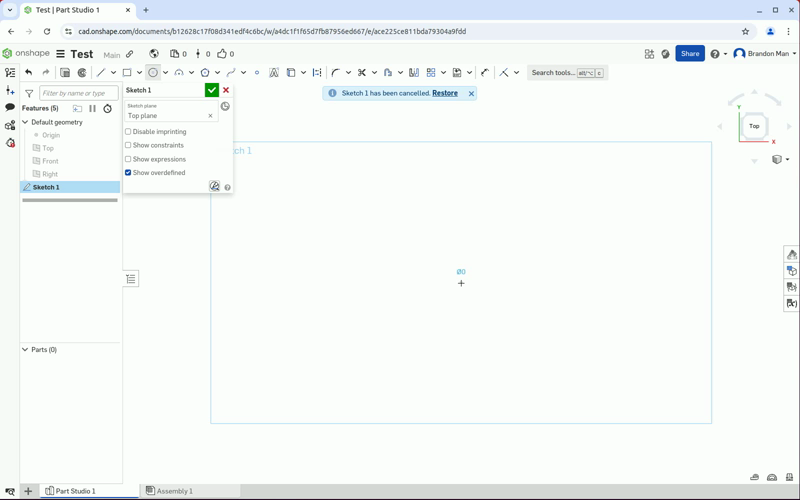
mouse_move(484, 282)
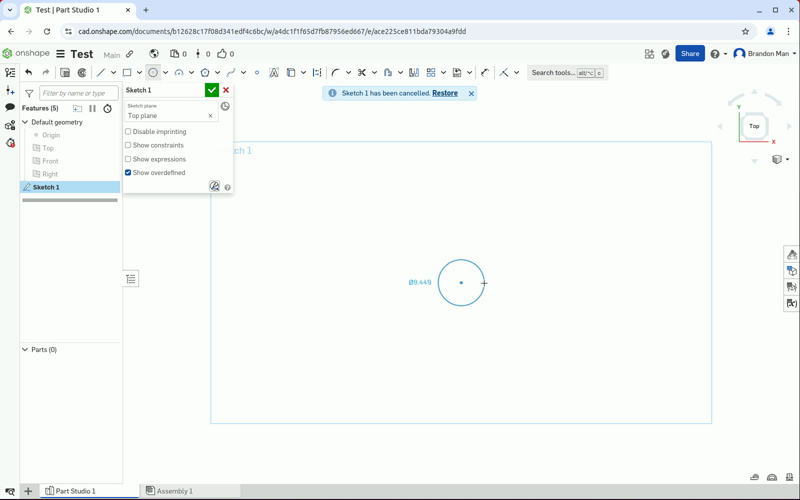
click(484, 282)
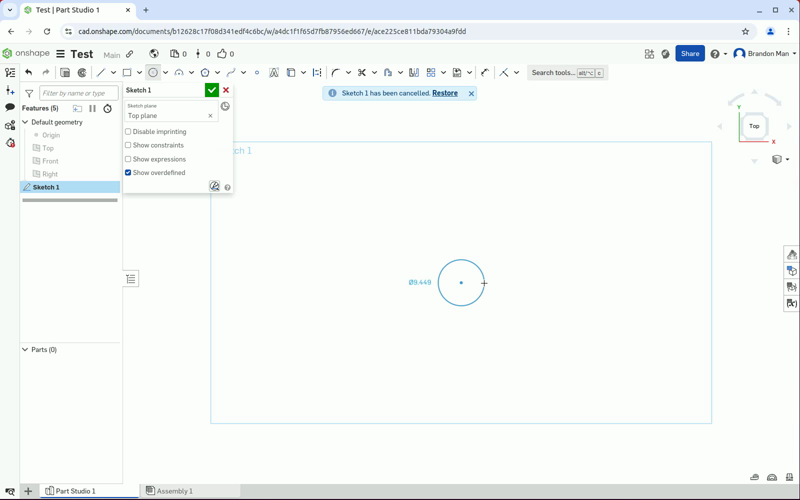
key(esc)
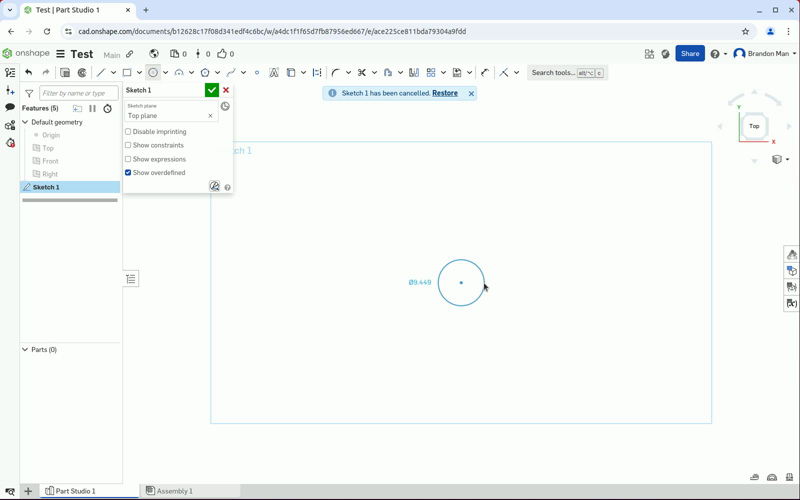
mouse_move(448, 282)
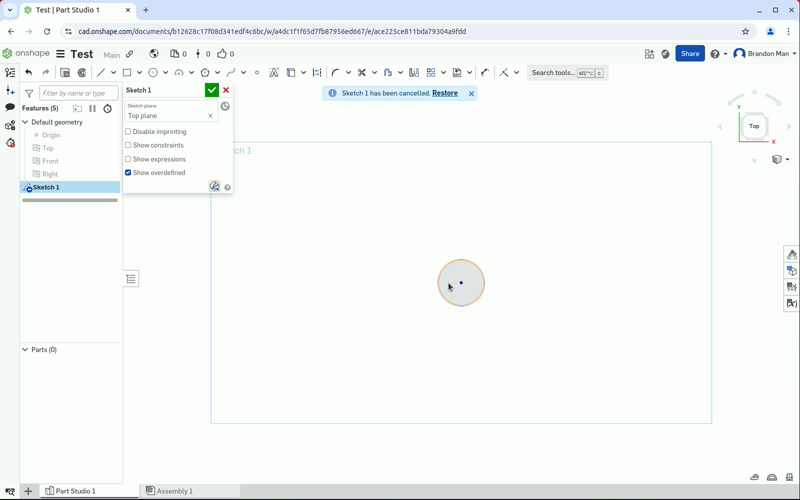
scroll(6)
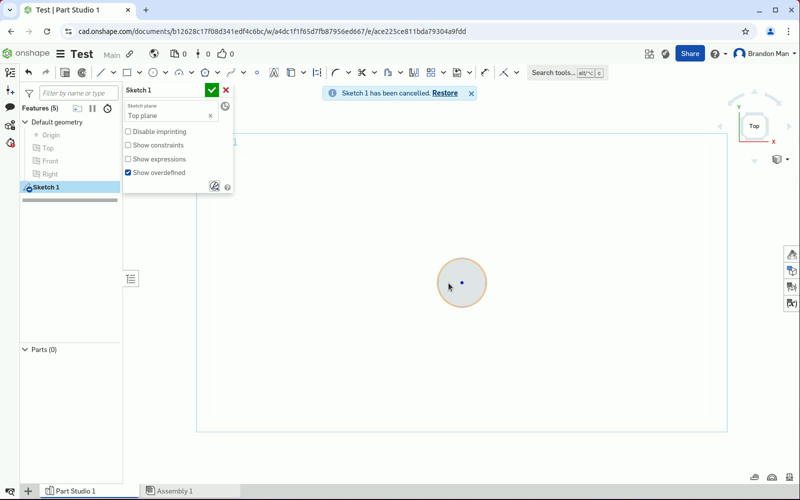
scroll(6)
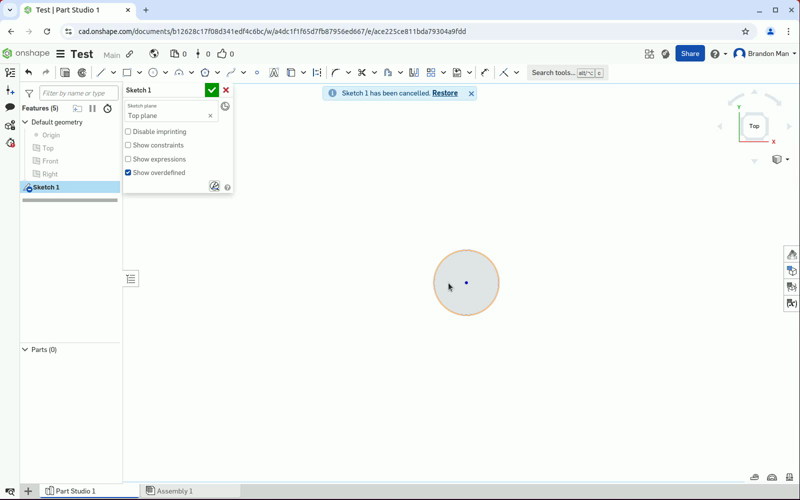
scroll(6)
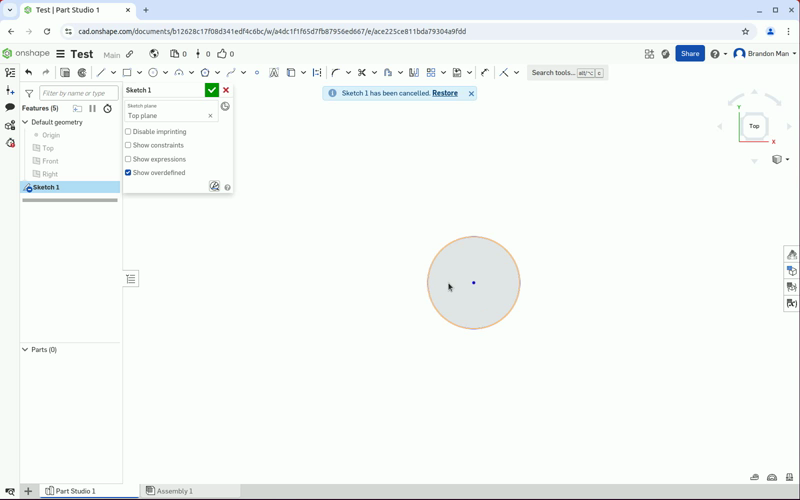
scroll(6)
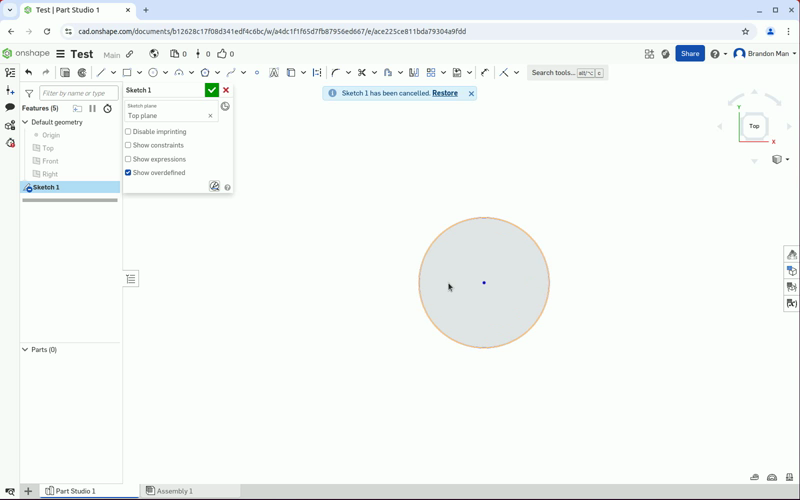
scroll(6)
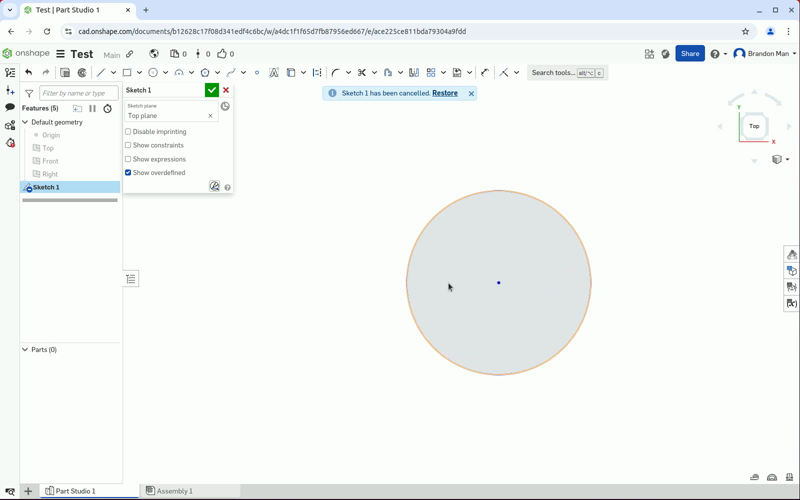
scroll(6)
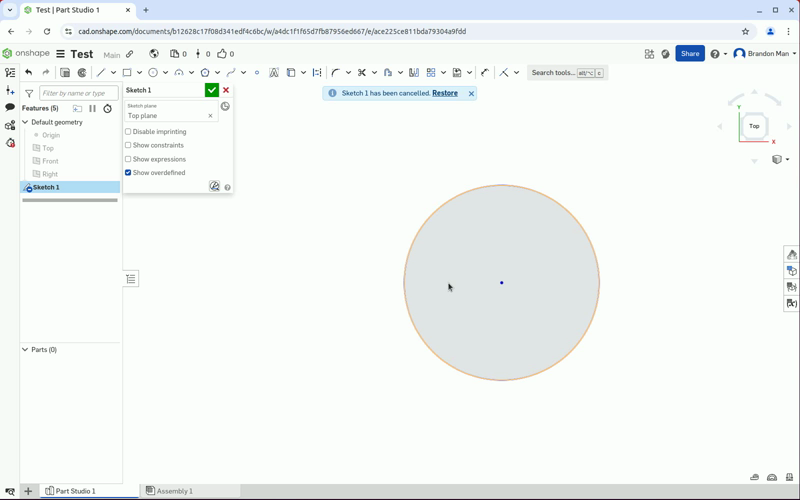
scroll(6)
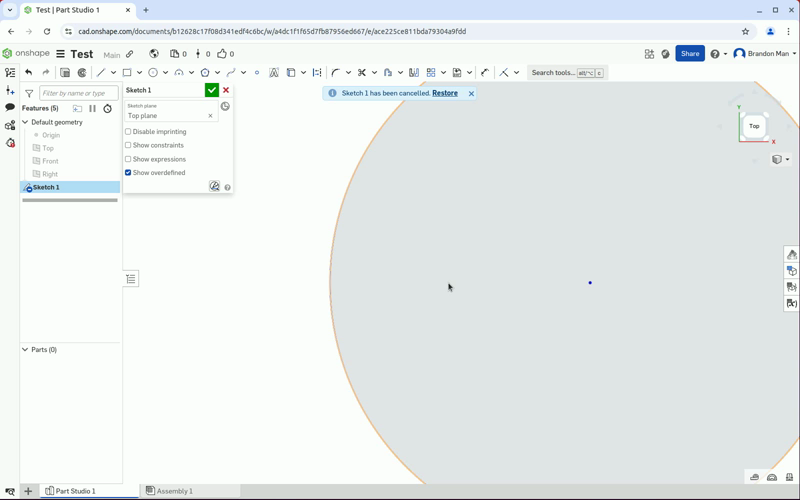
click(448, 282)
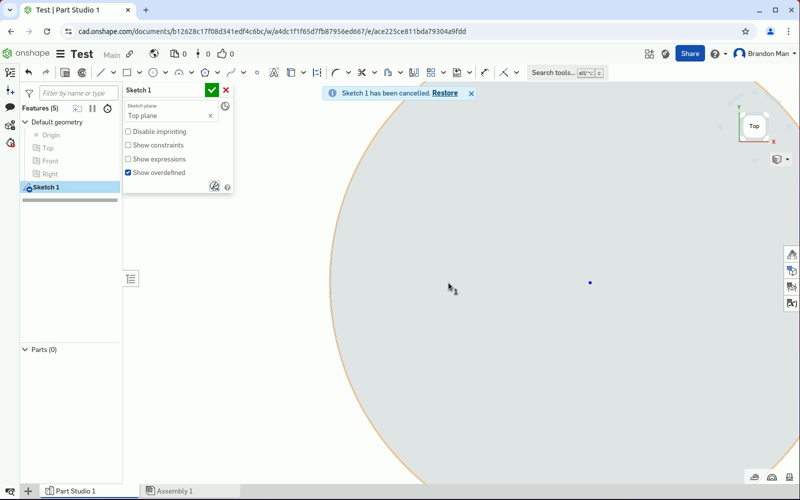
scroll(-6)
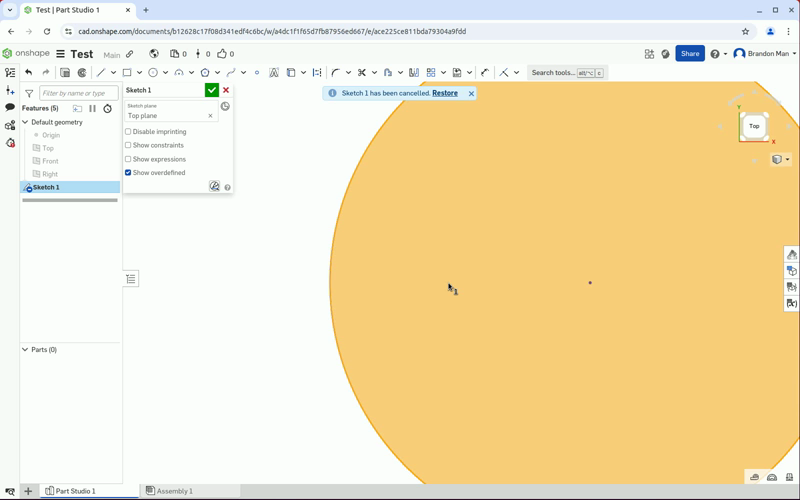
scroll(-6)
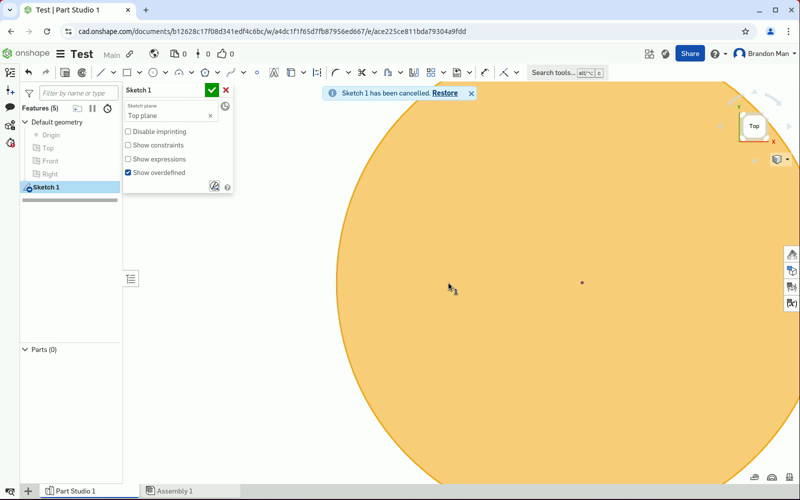
scroll(-6)
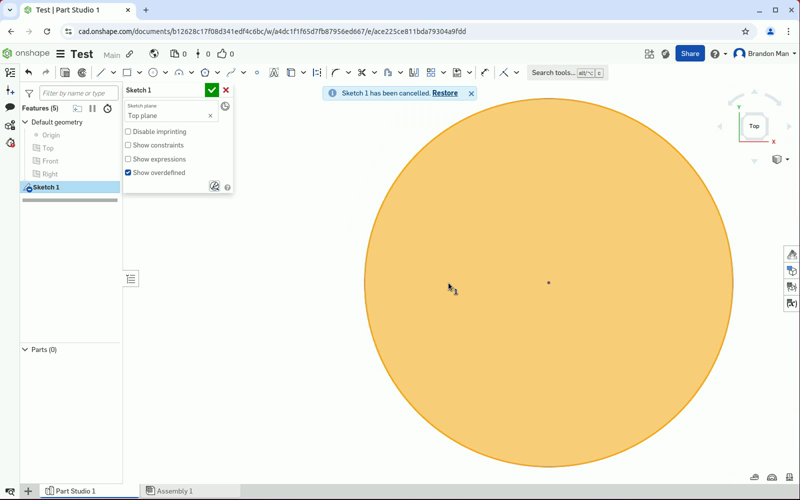
scroll(-6)
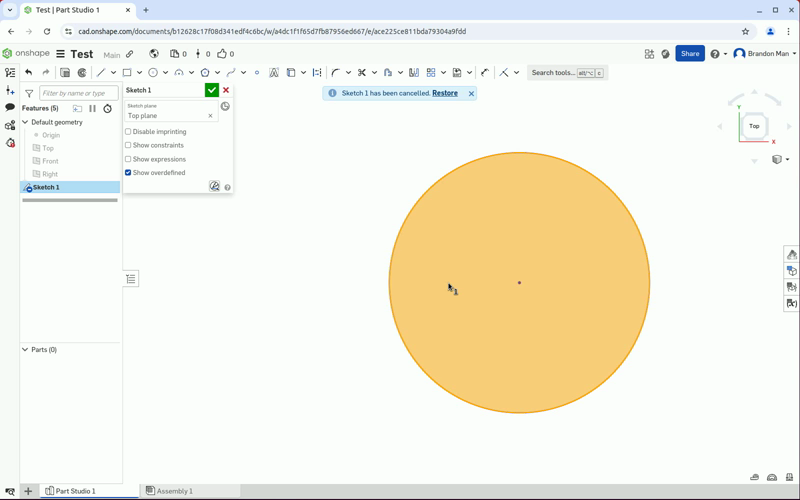
scroll(-6)
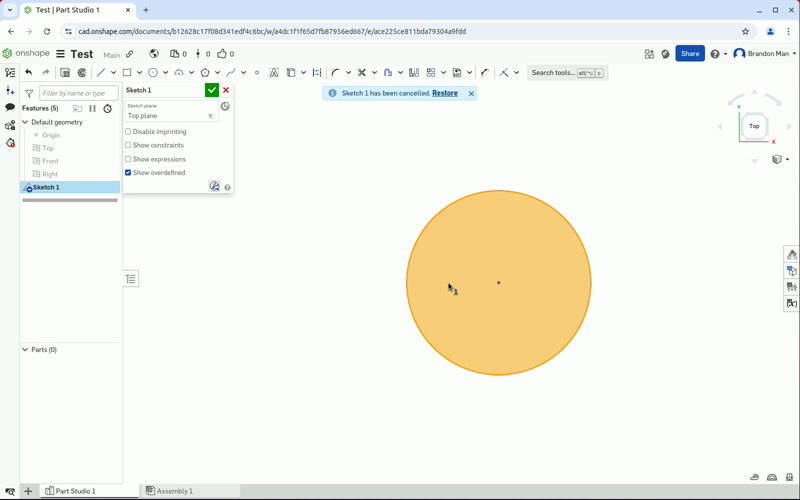
scroll(-6)
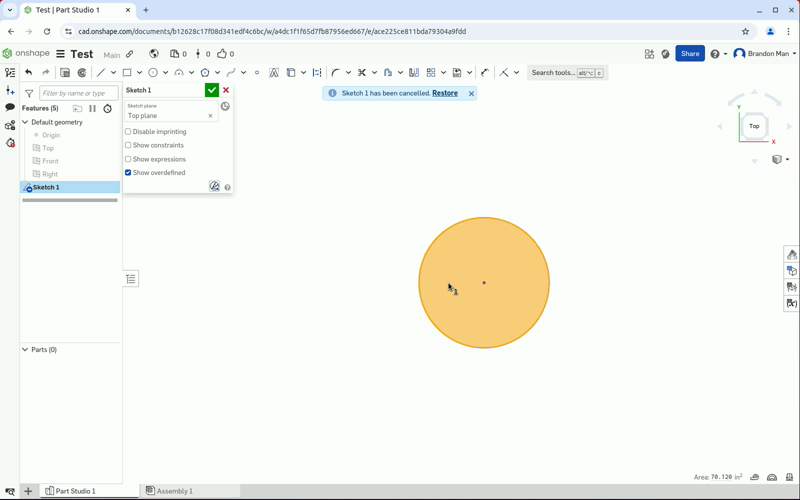
scroll(-6)
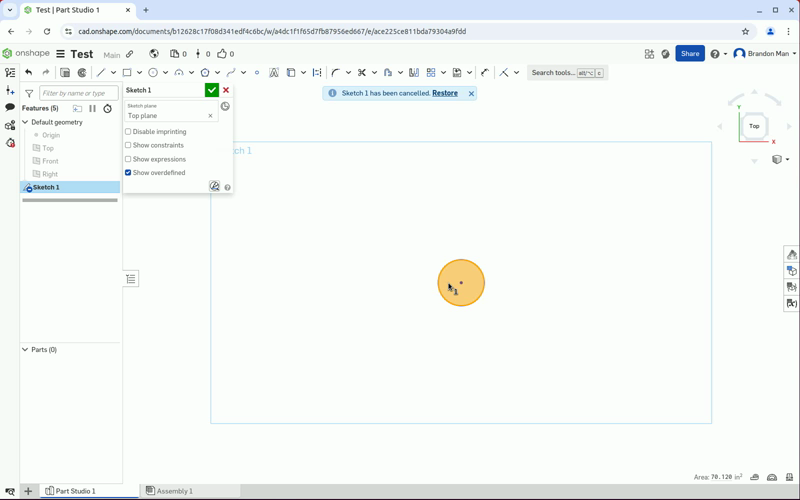
mouse_move(73, 352)
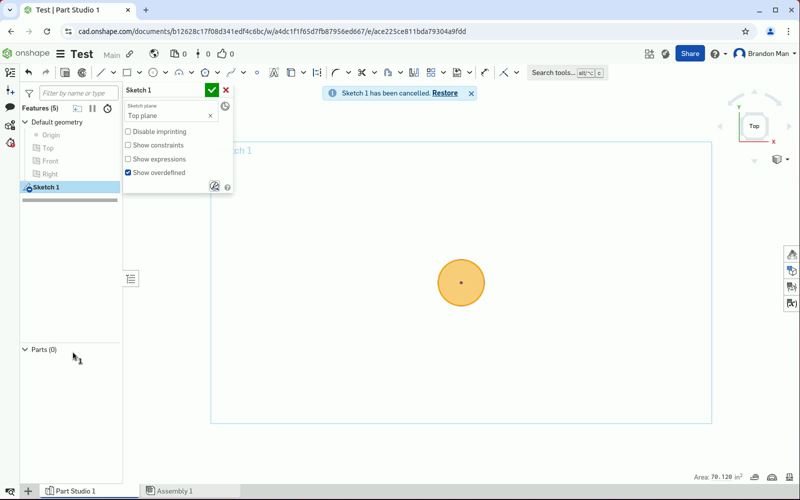
key(shift+y)
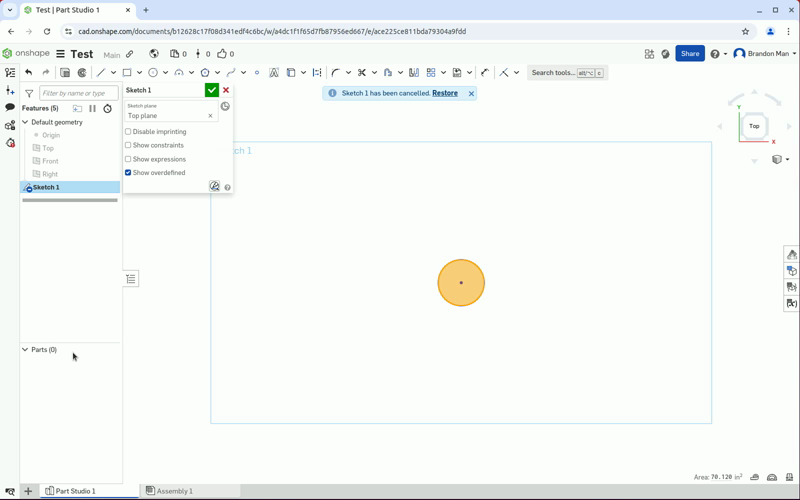
key(shift+e)
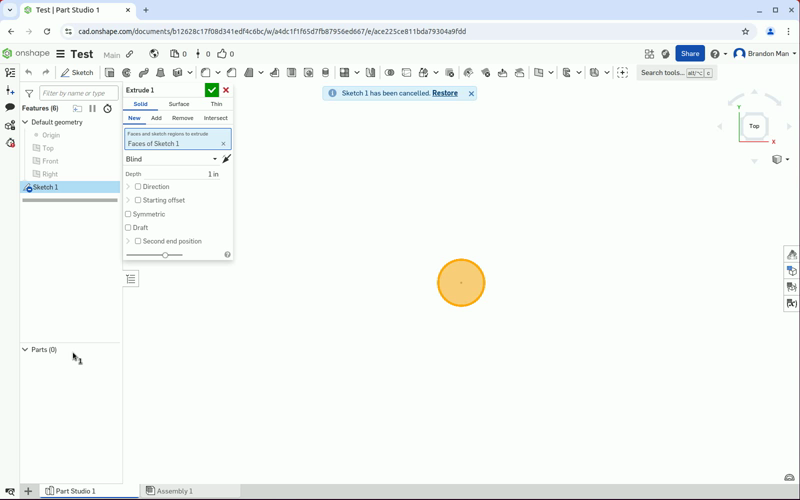
mouse_move(143, 106)
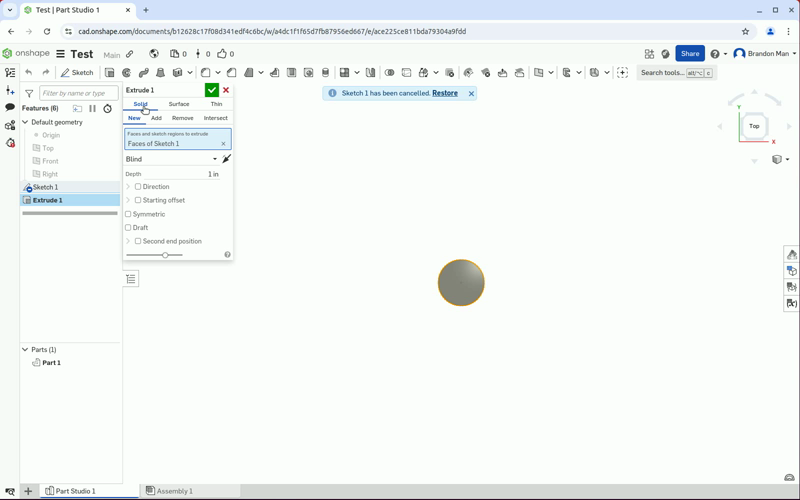
click(143, 106)
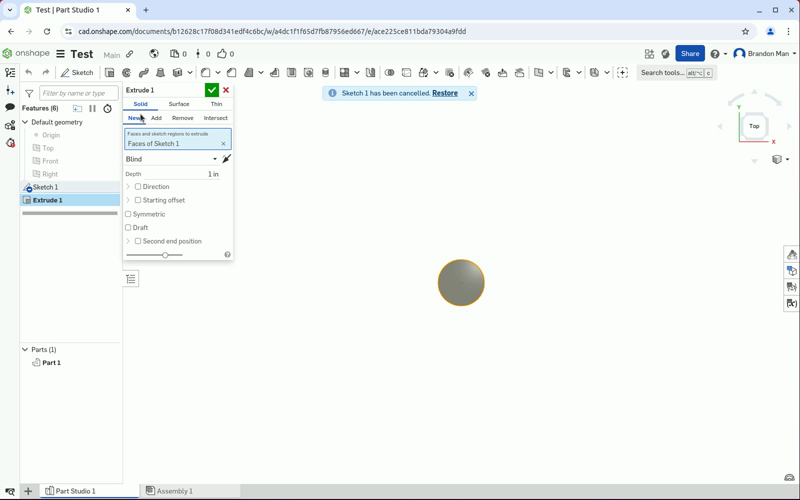
mouse_move(137, 120)
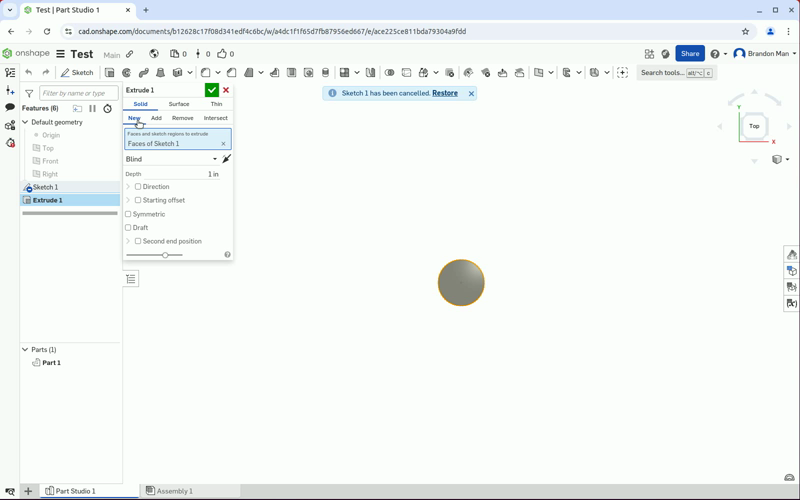
click(137, 120)
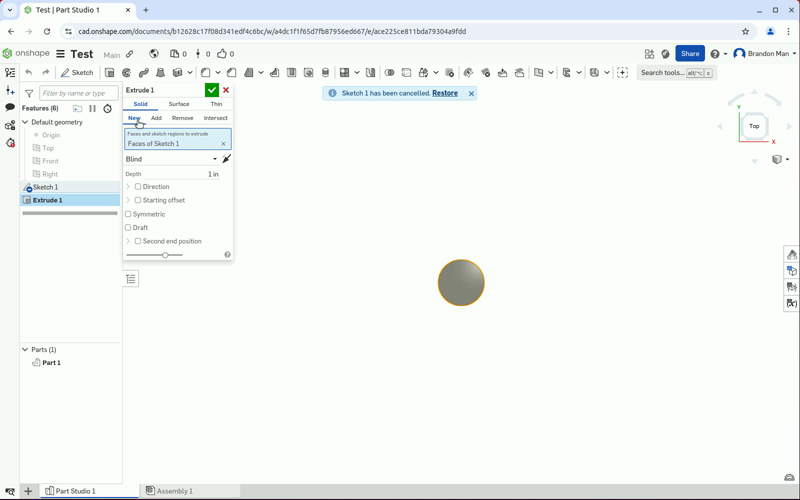
key(tab, 4)
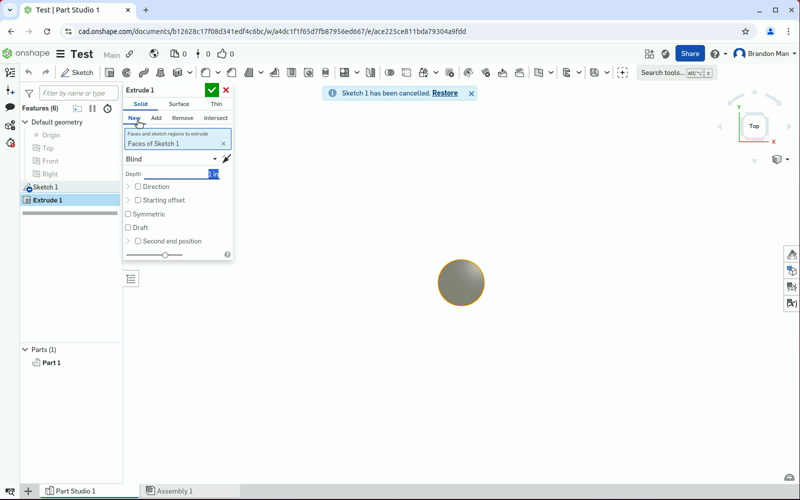
text(0.241)
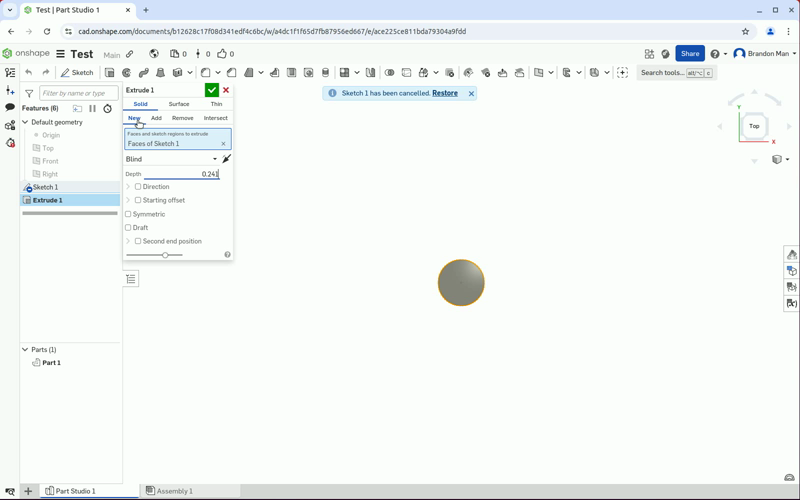
key(enter)
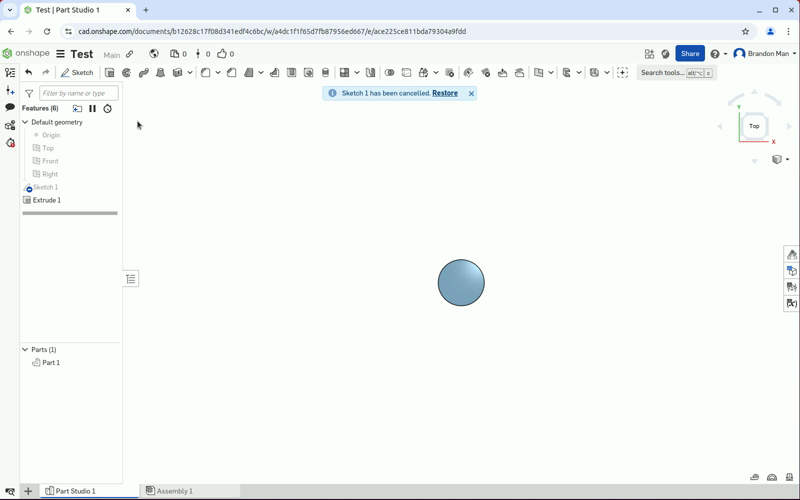
key(shift+h)
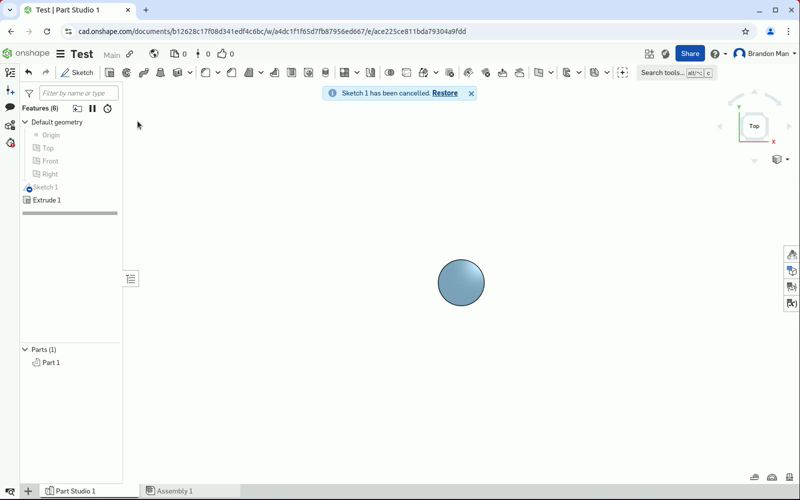
key(shift+h)
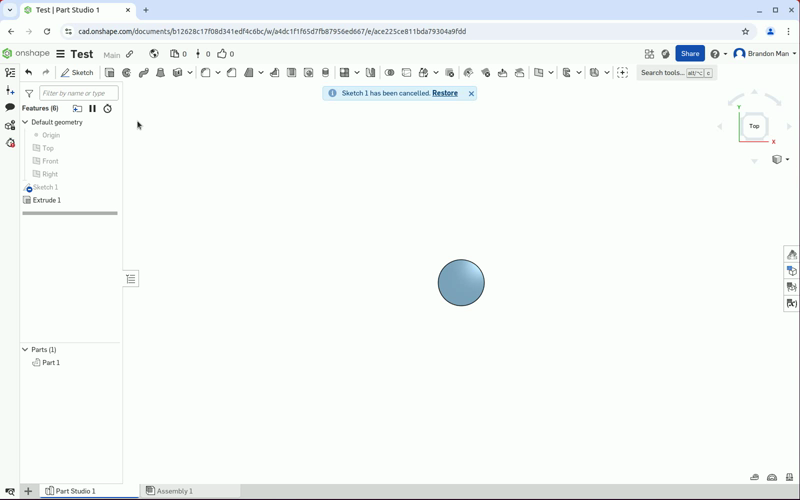
mouse_move(73, 189)
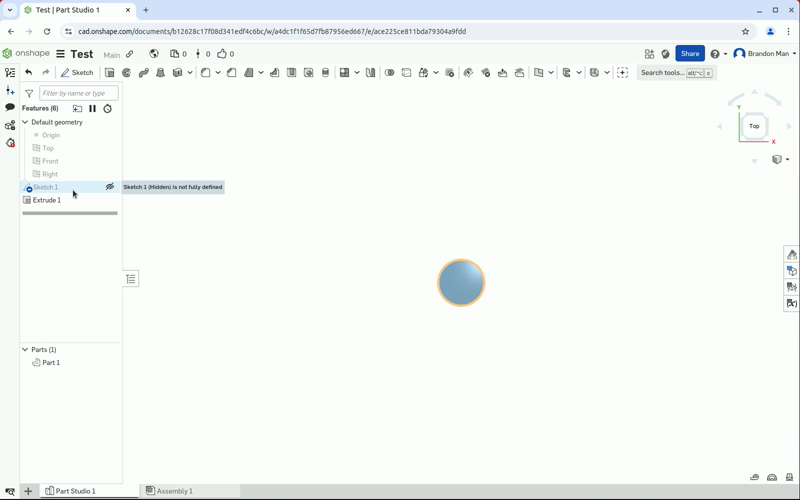
click(73, 189)
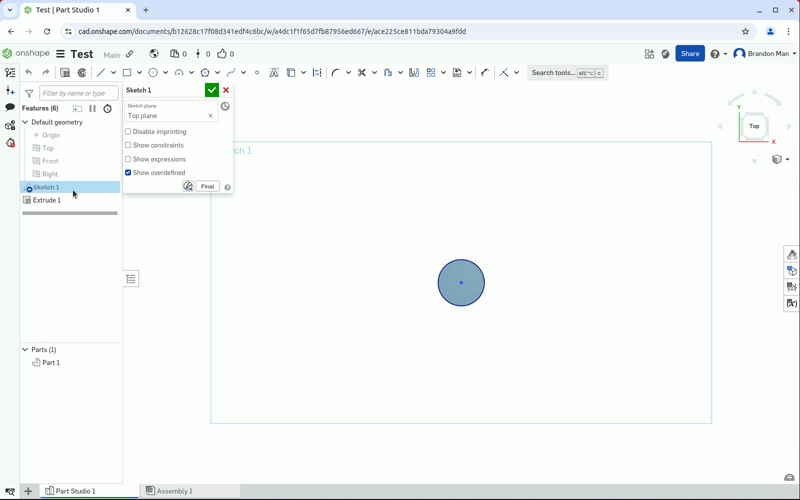
mouse_move(229, 92)
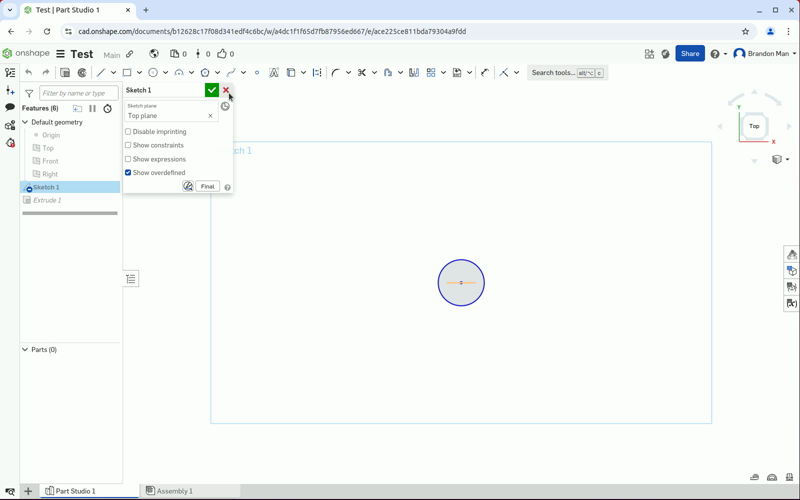
click(229, 92)
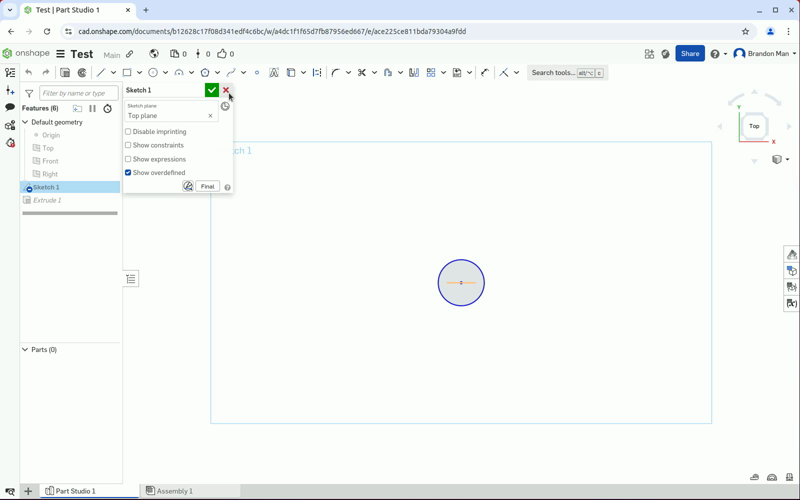
key(shift+s)
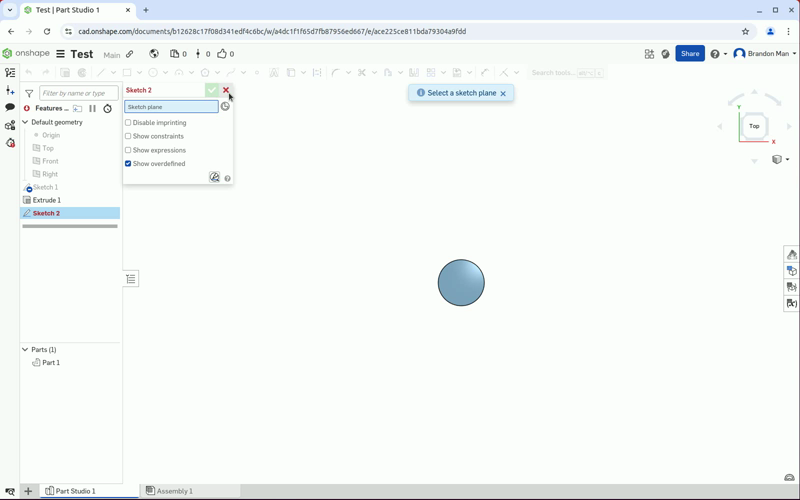
mouse_move(73, 150)
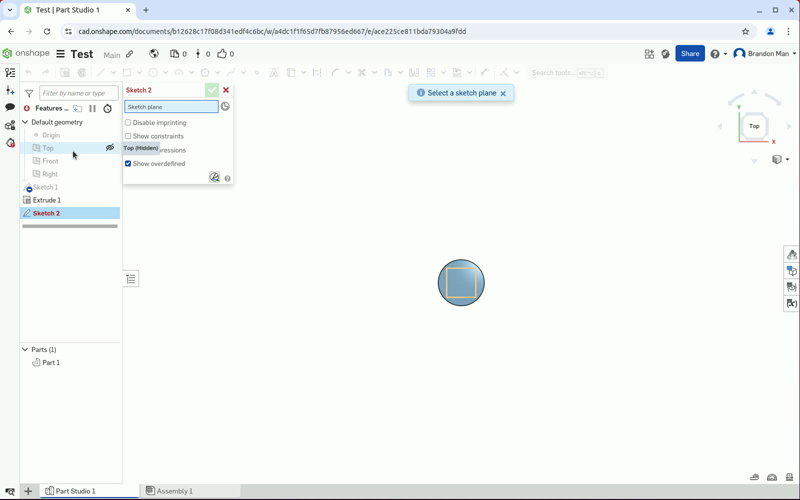
click(73, 150)
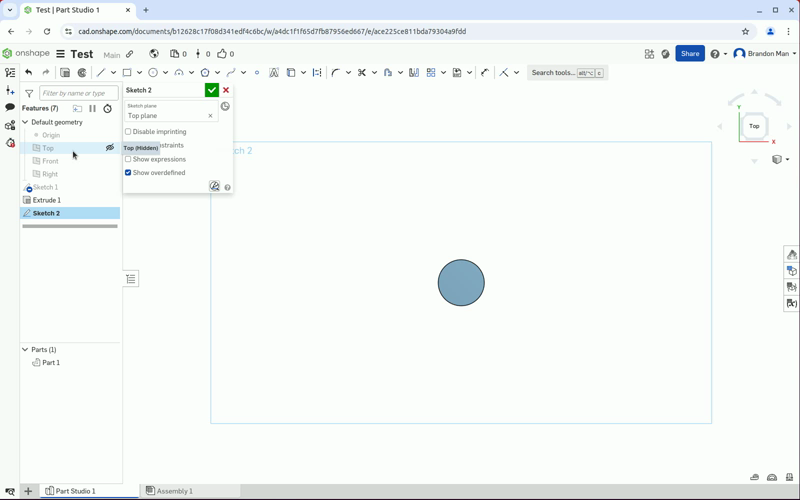
mouse_move(73, 352)
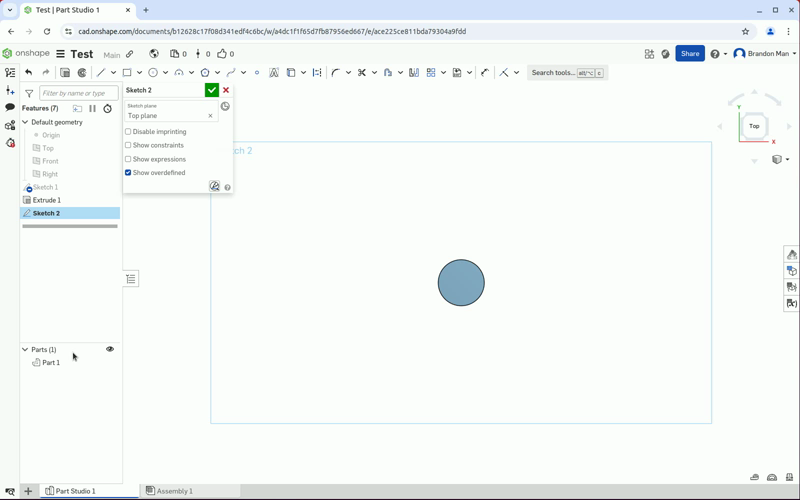
key(y)
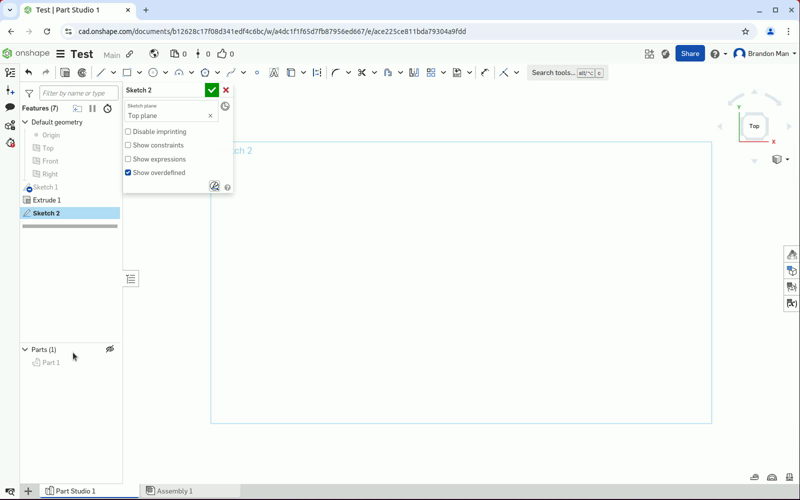
key(c)
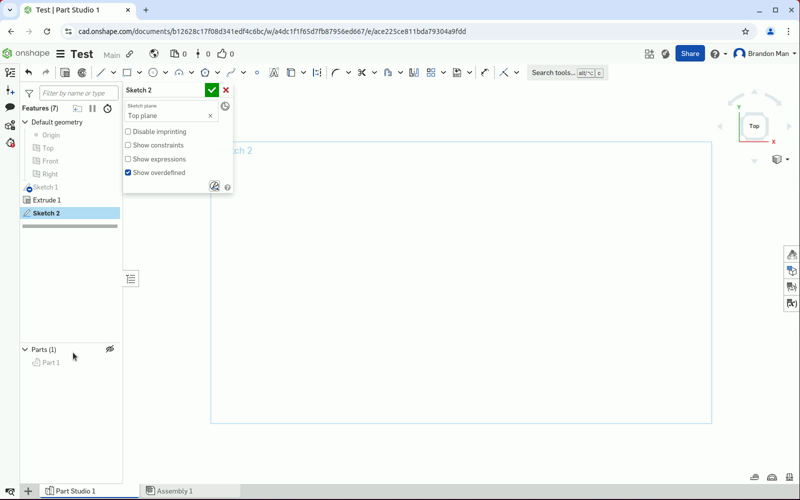
key_down(shift)
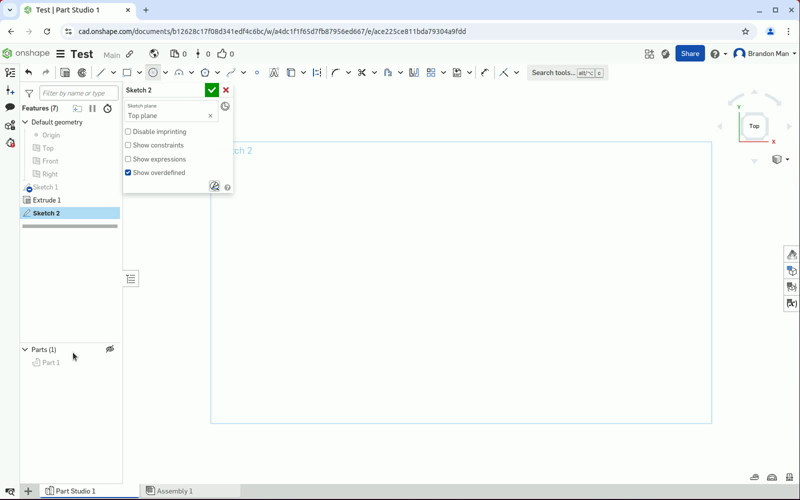
mouse_move(461, 282)
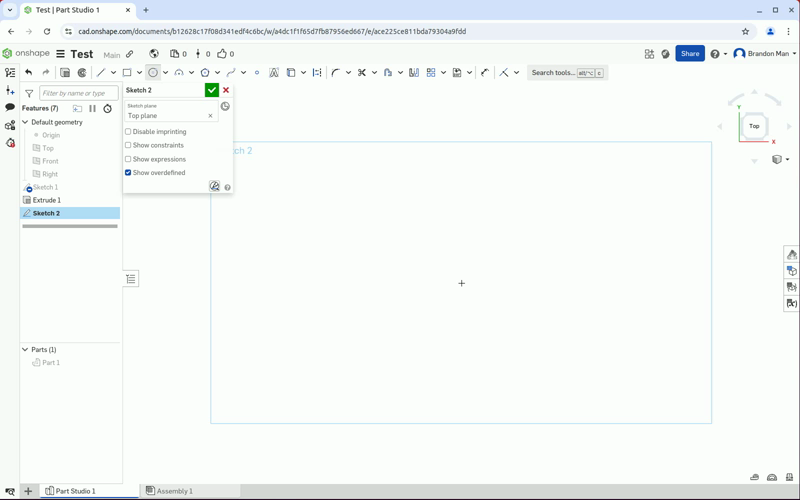
click(461, 282)
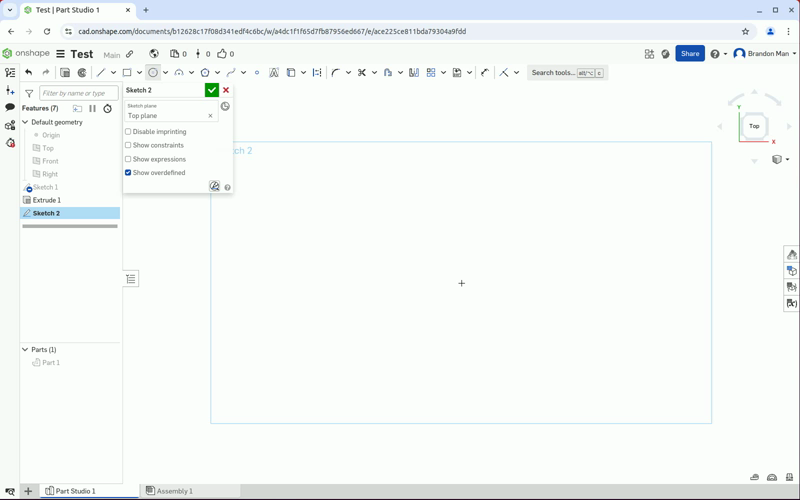
key_up(shift)
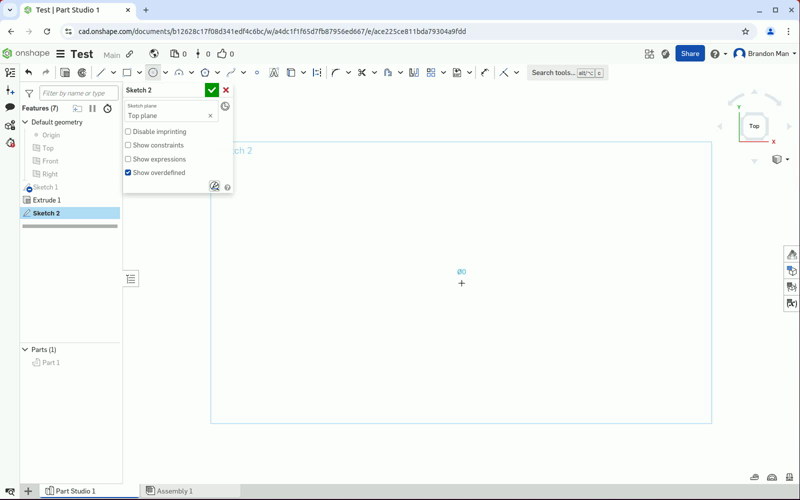
mouse_move(463, 282)
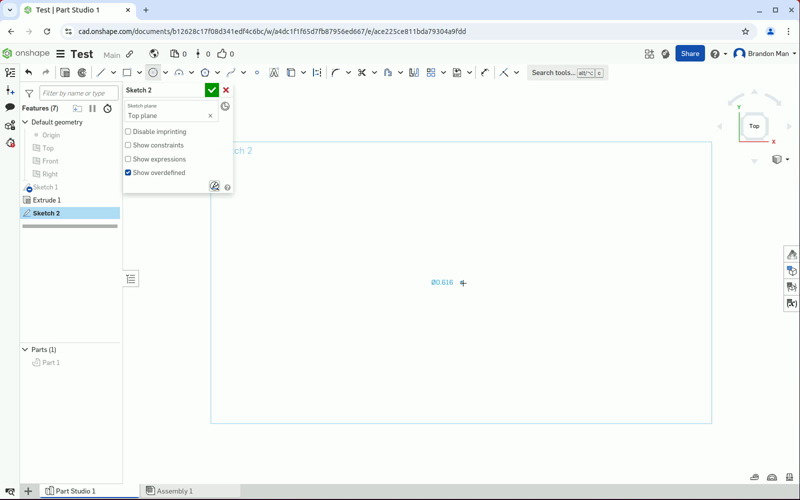
scroll(6)
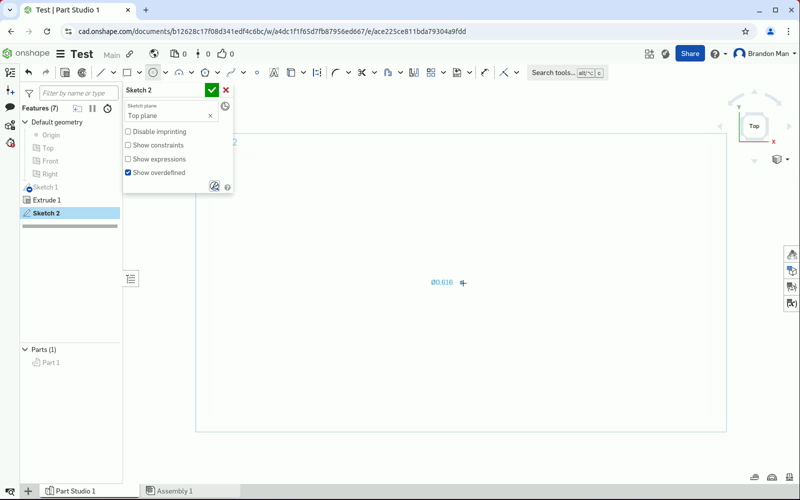
scroll(6)
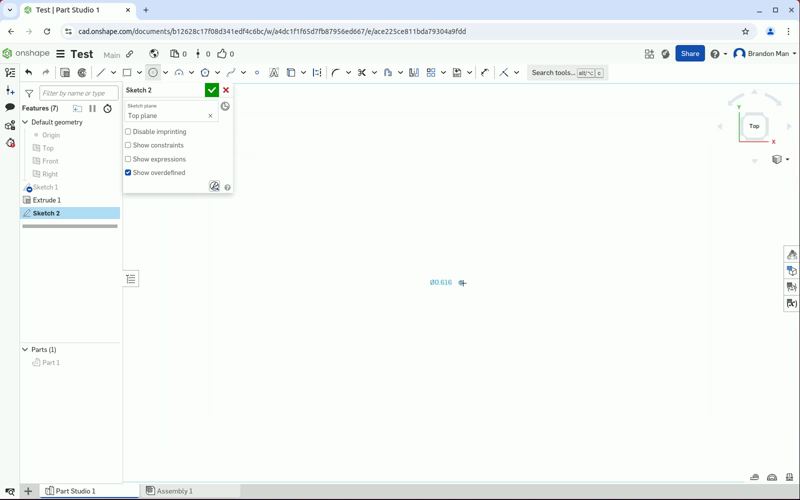
scroll(6)
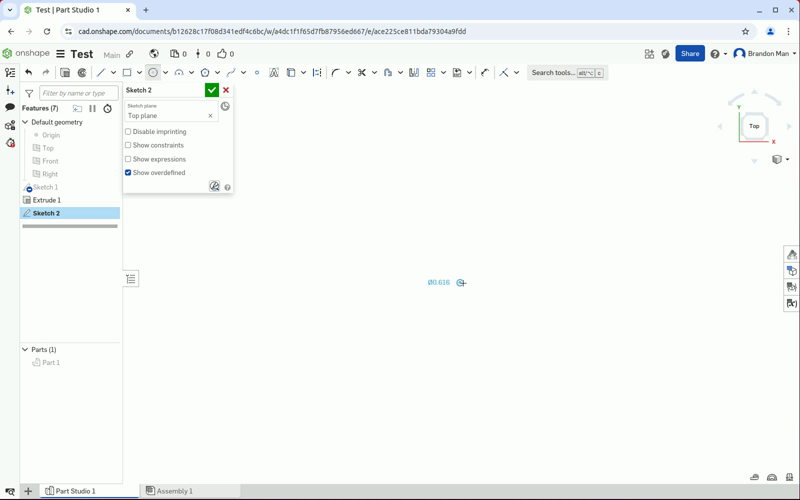
scroll(6)
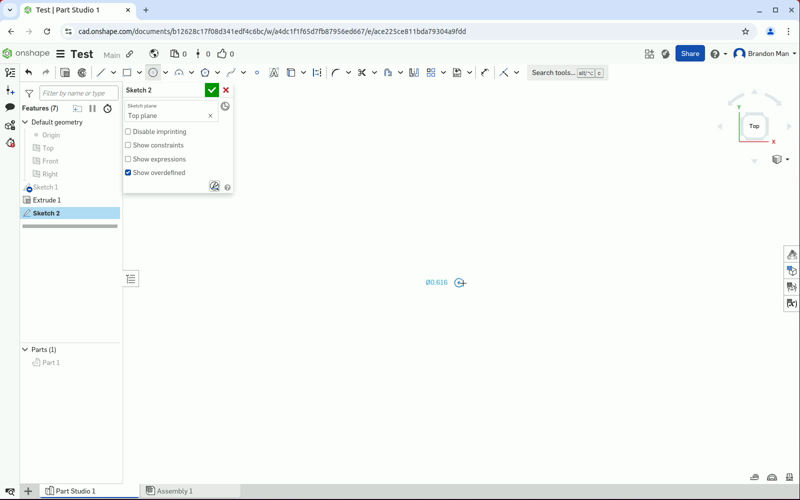
scroll(6)
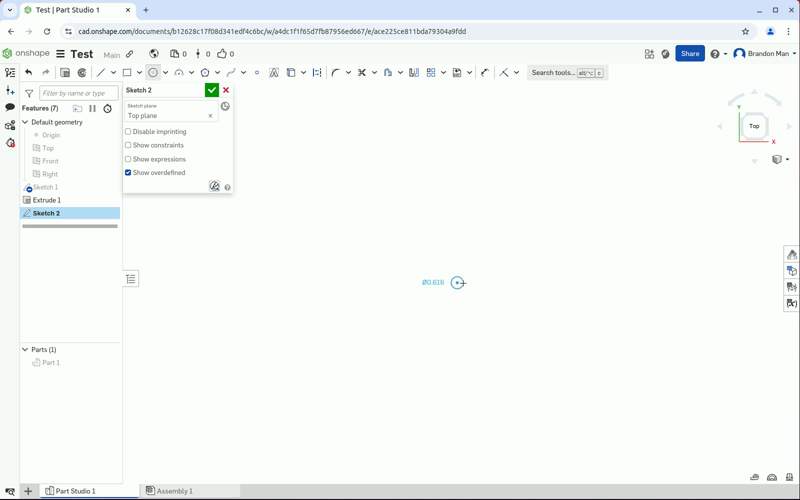
scroll(6)
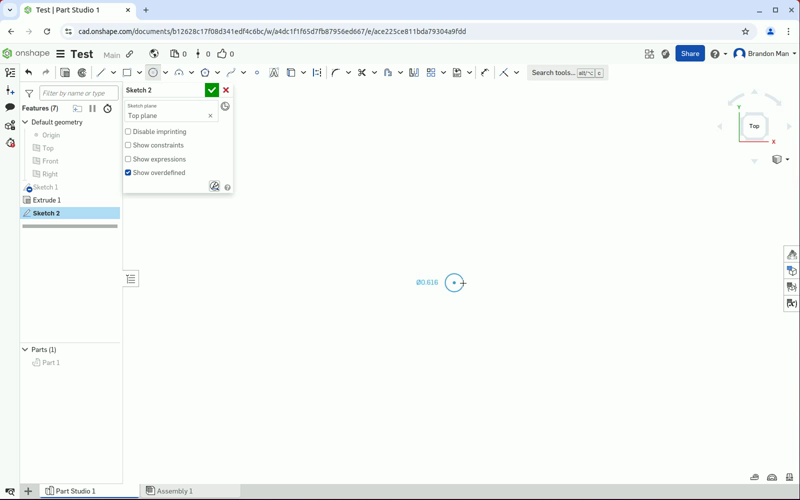
scroll(6)
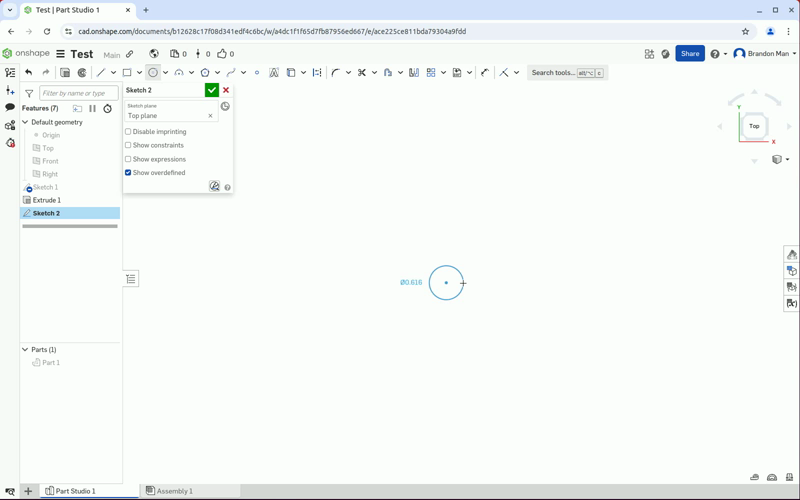
click(463, 282)
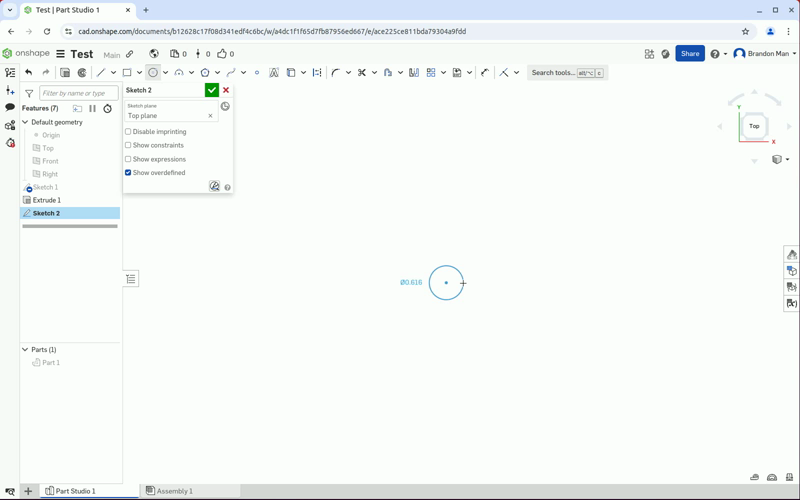
scroll(-6)
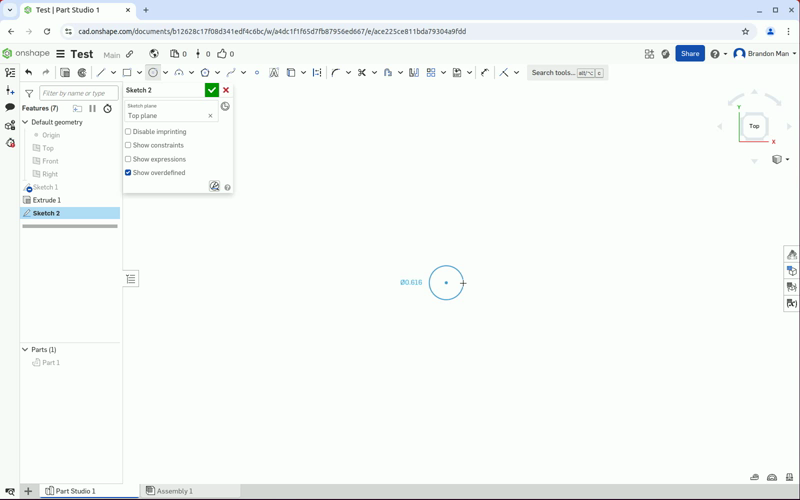
scroll(-6)
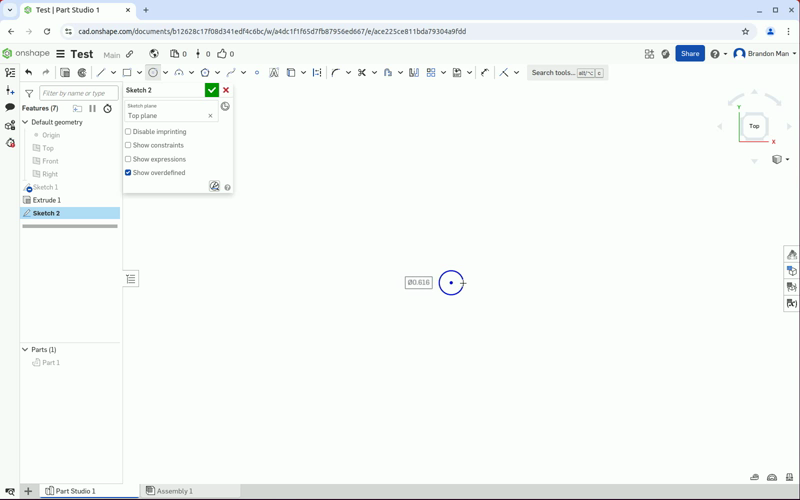
scroll(-6)
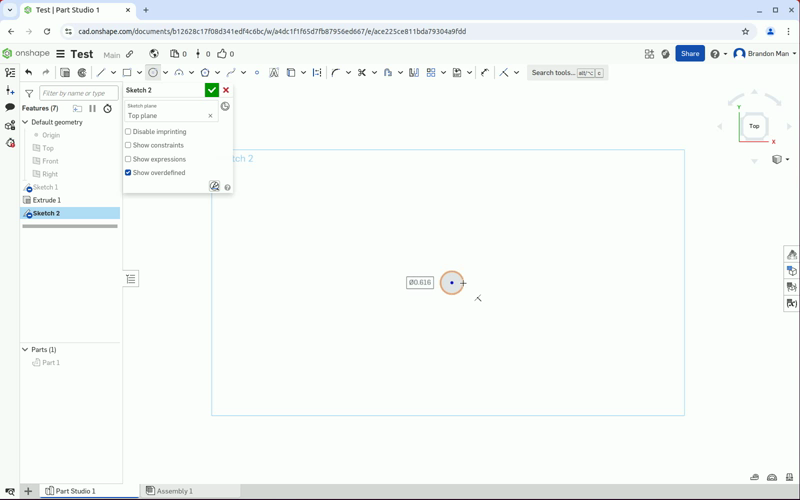
scroll(-6)
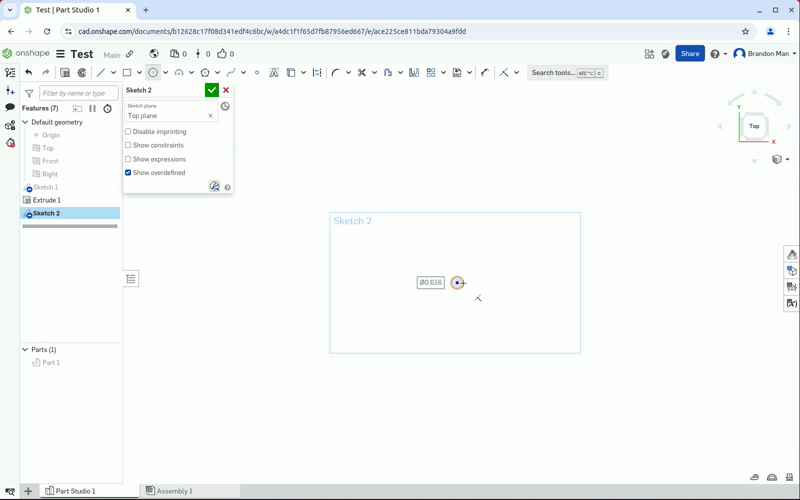
scroll(-6)
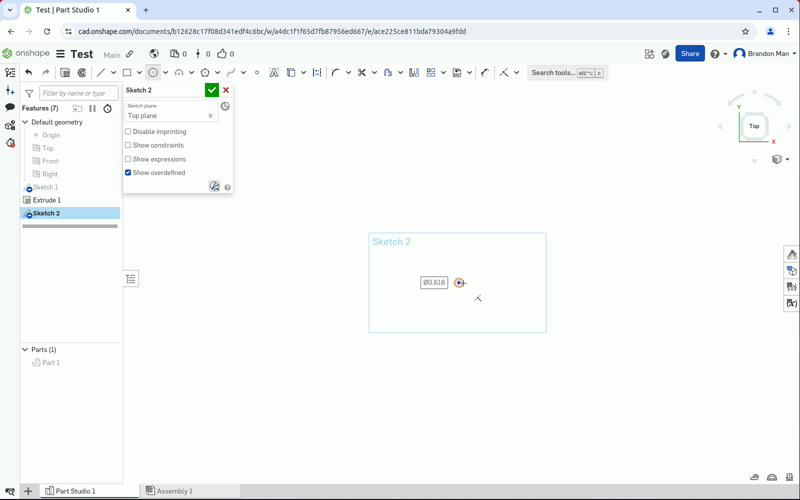
scroll(-6)
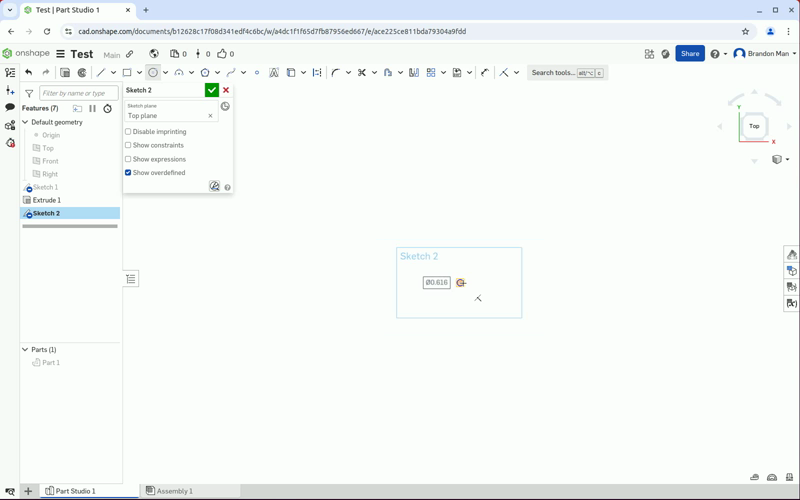
scroll(-6)
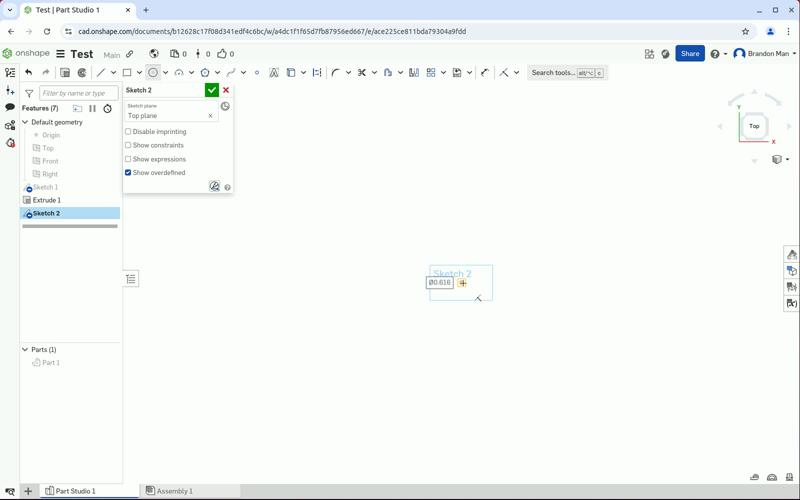
key(esc)
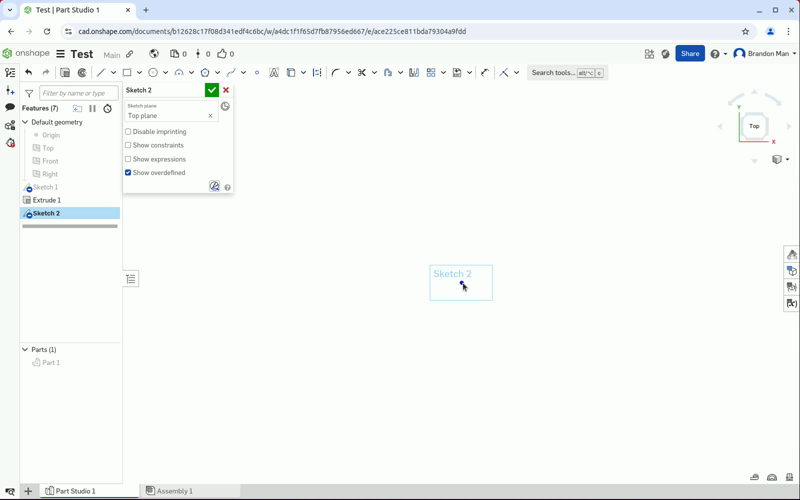
mouse_move(461, 283)
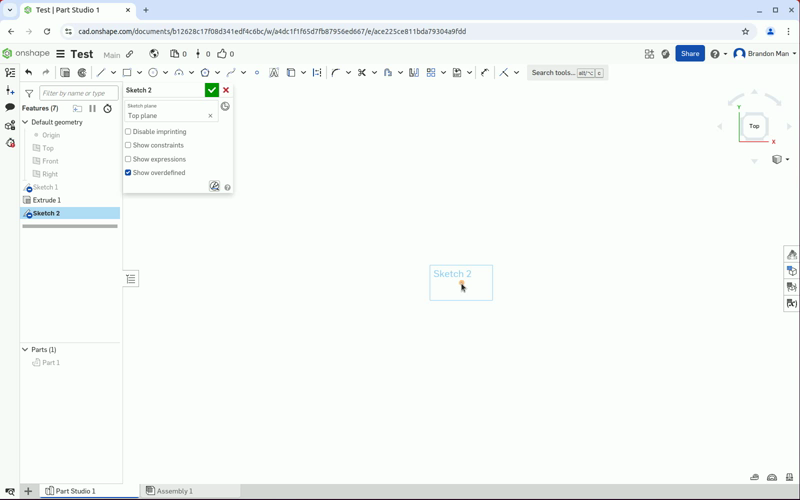
scroll(6)
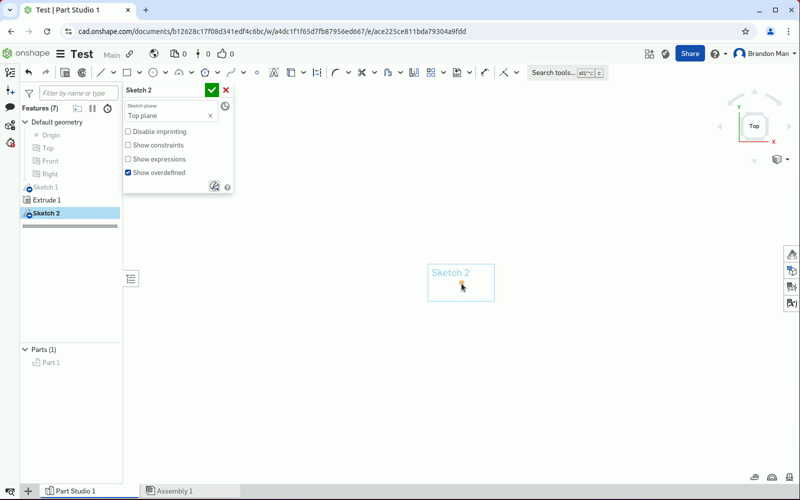
scroll(6)
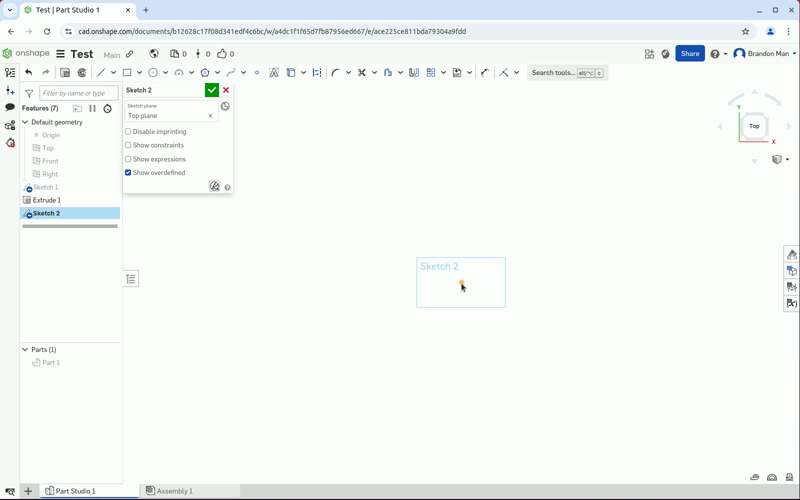
scroll(6)
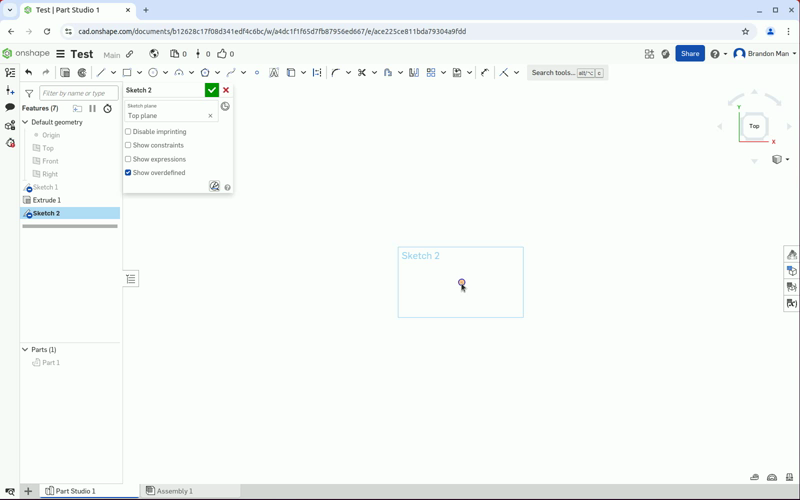
scroll(6)
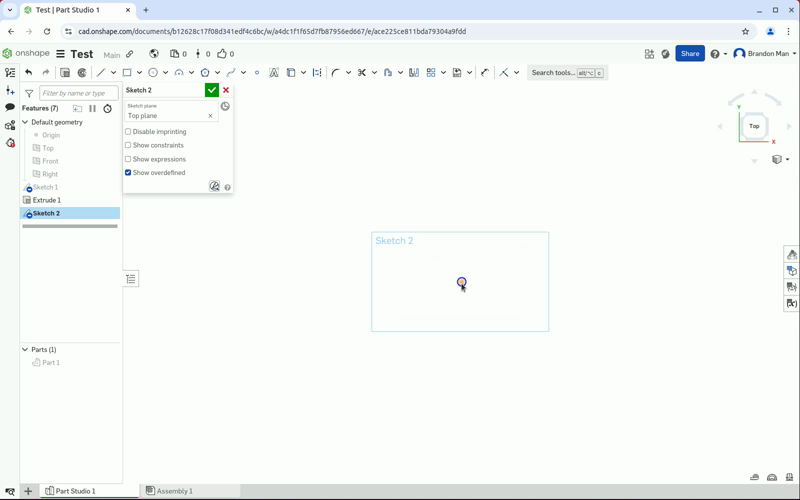
scroll(6)
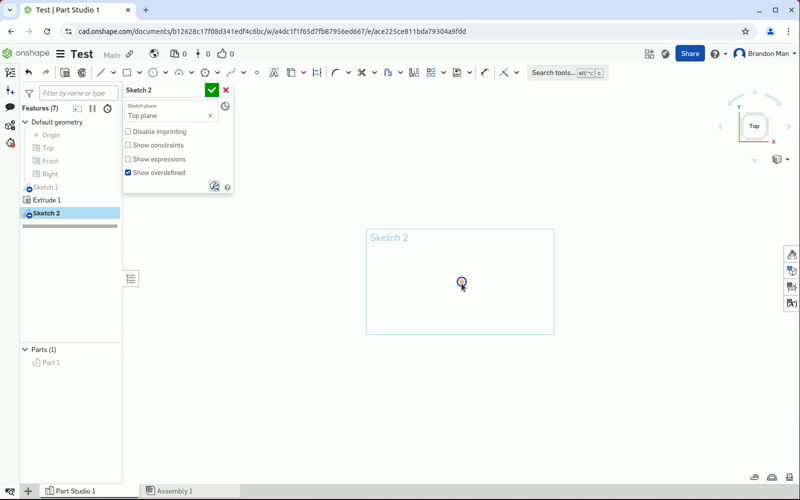
scroll(6)
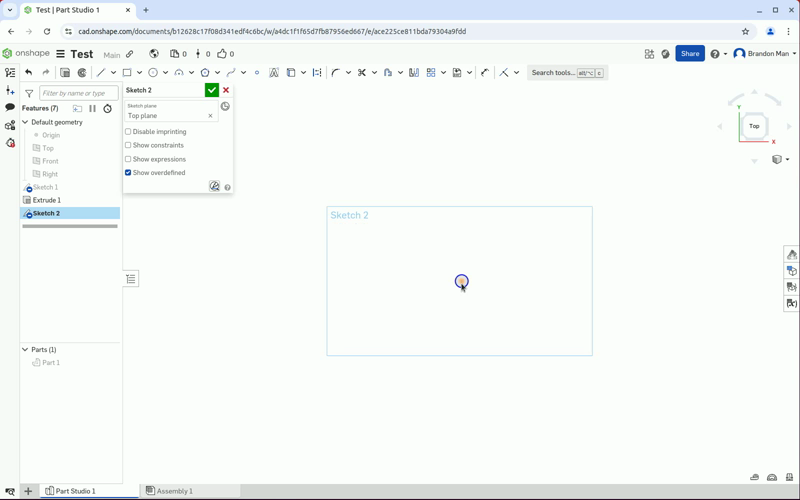
scroll(6)
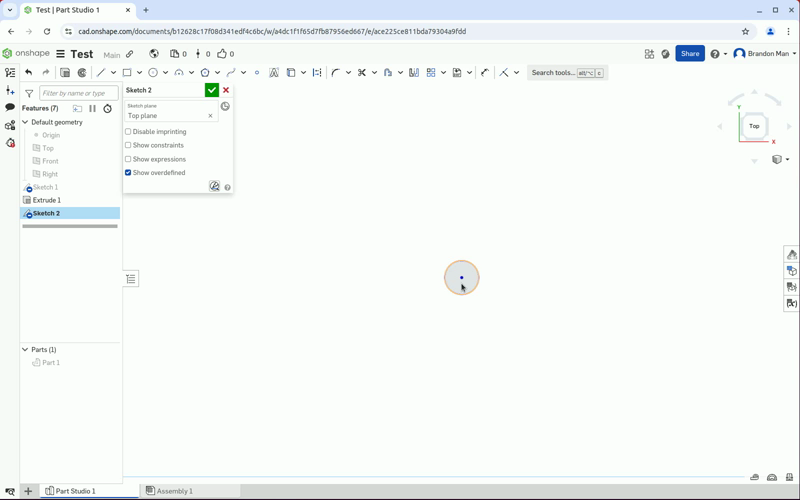
click(461, 283)
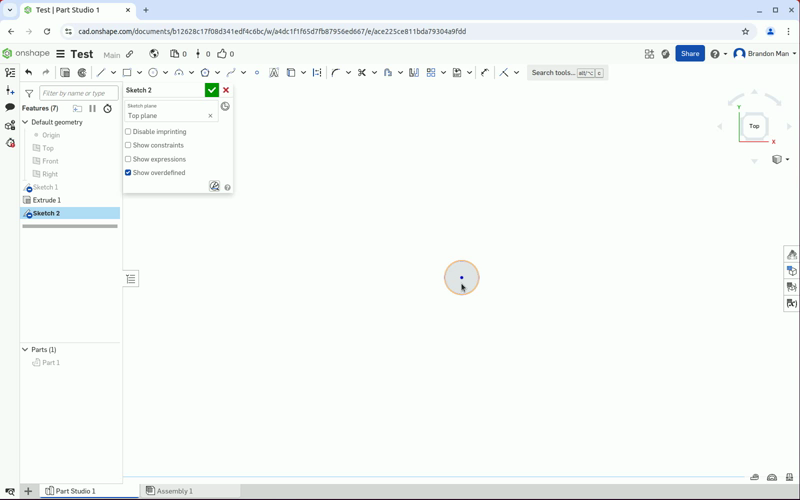
scroll(-6)
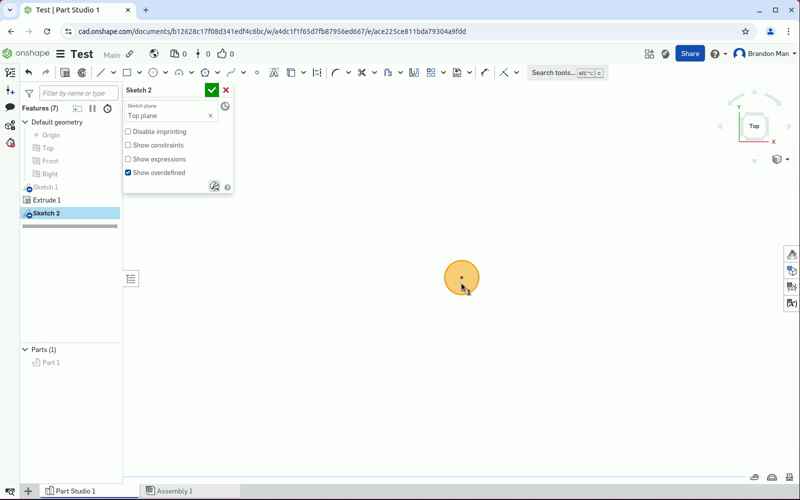
scroll(-6)
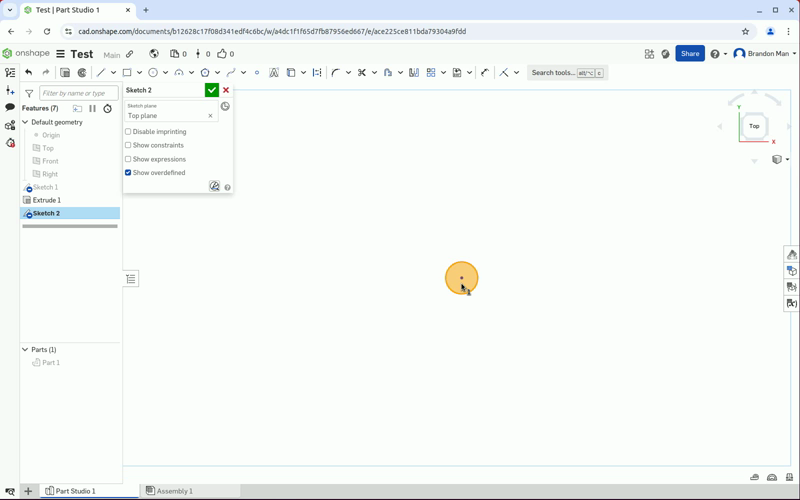
scroll(-6)
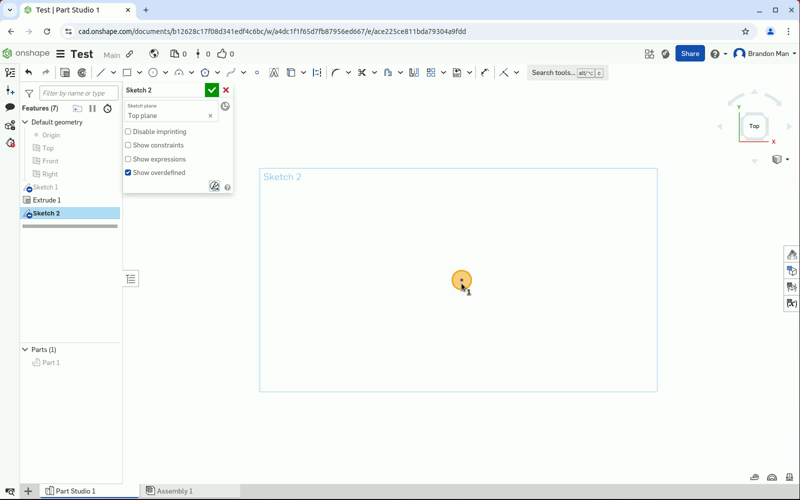
scroll(-6)
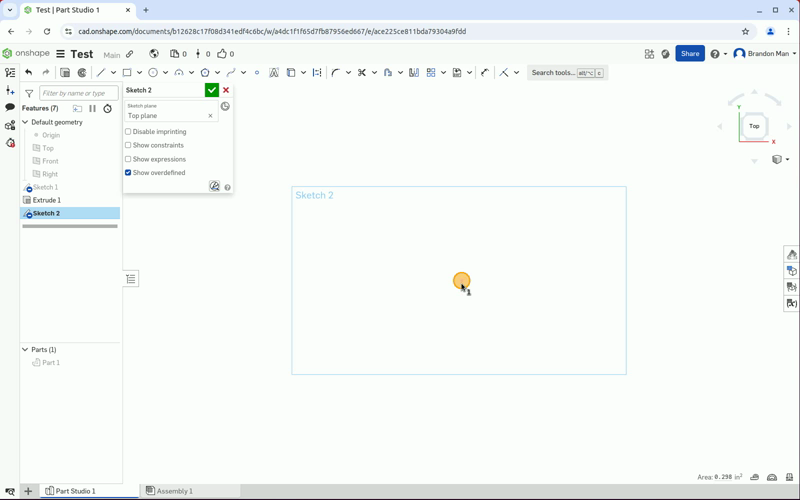
scroll(-6)
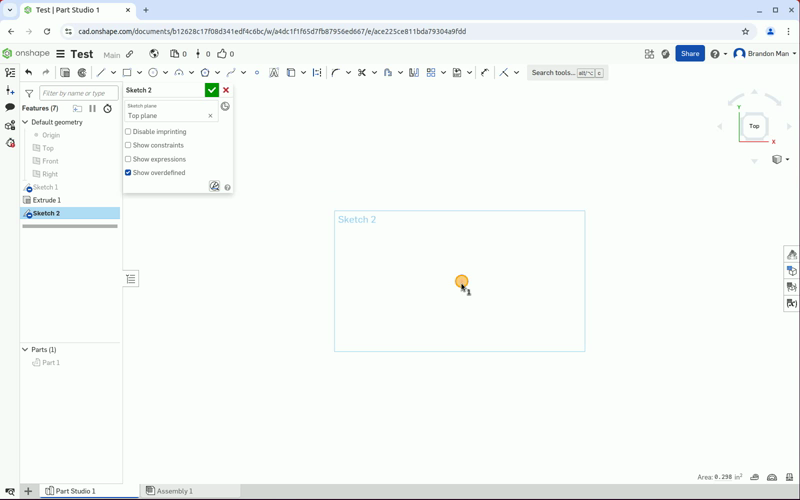
scroll(-6)
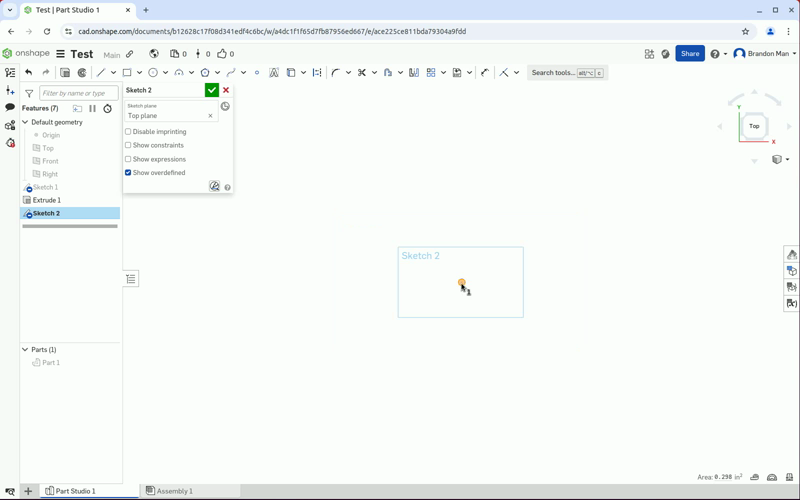
scroll(-6)
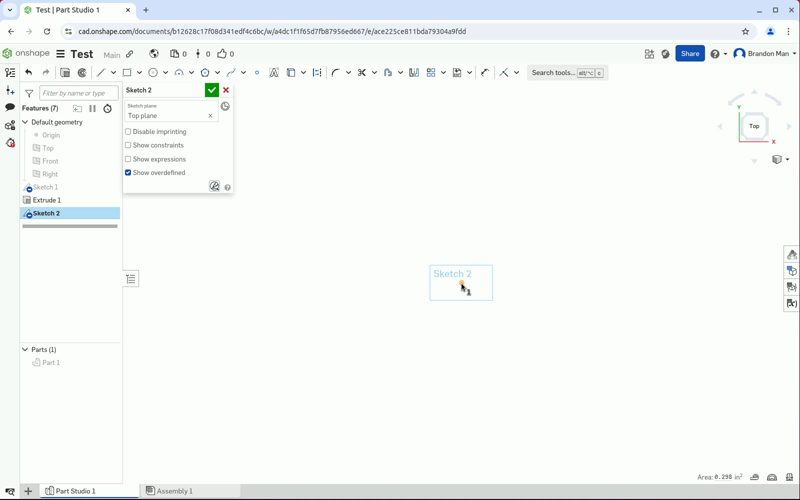
mouse_move(73, 352)
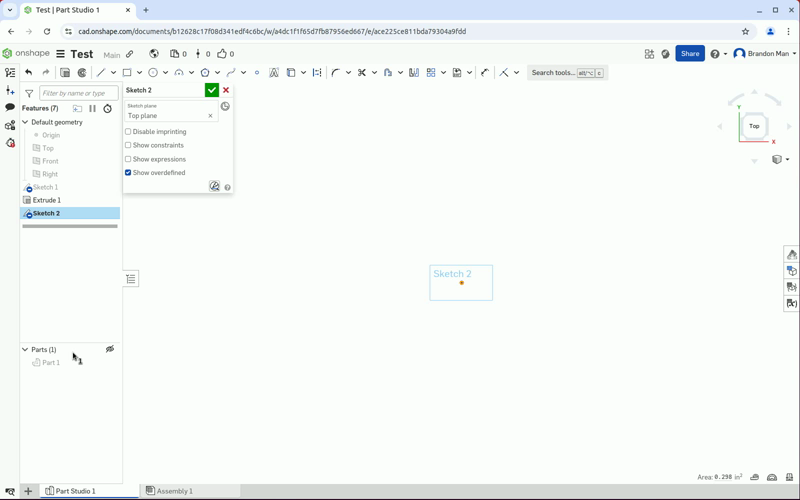
key(shift+y)
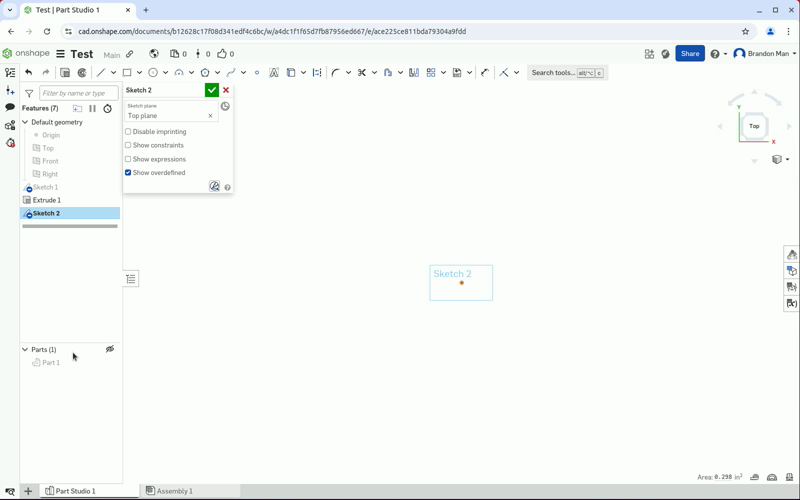
key(shift+e)
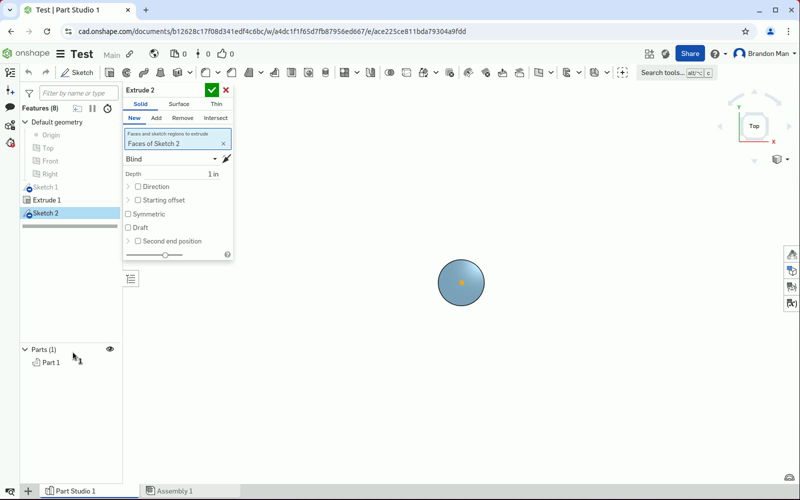
mouse_move(143, 106)
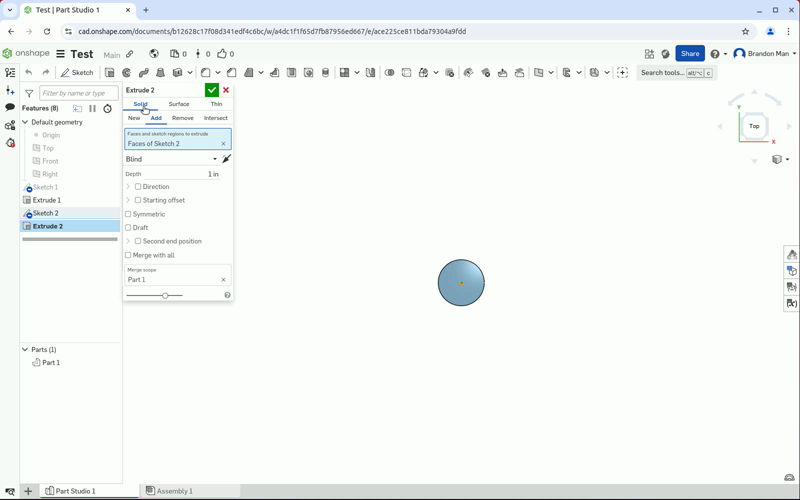
click(143, 106)
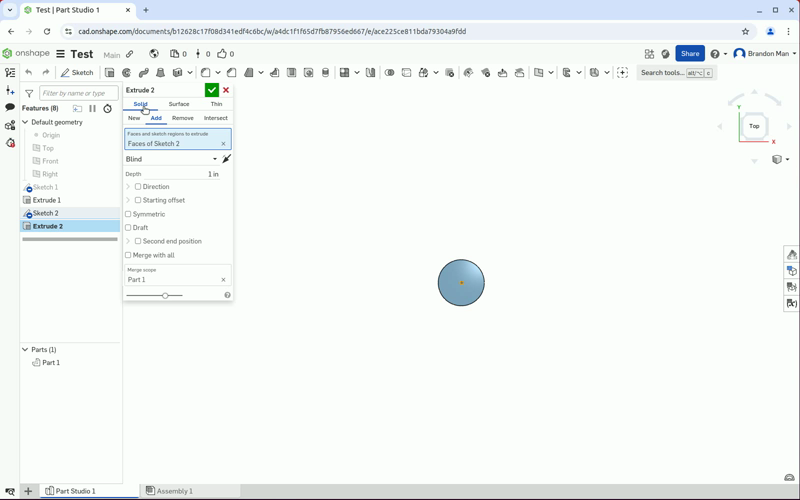
mouse_move(137, 120)
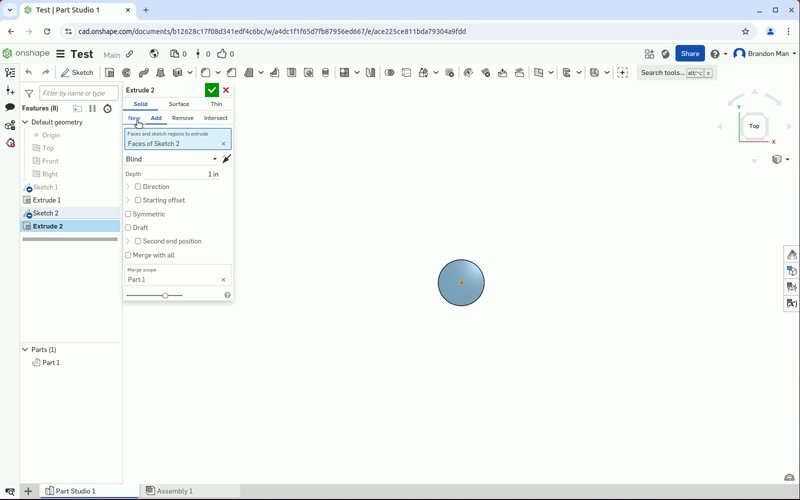
click(137, 120)
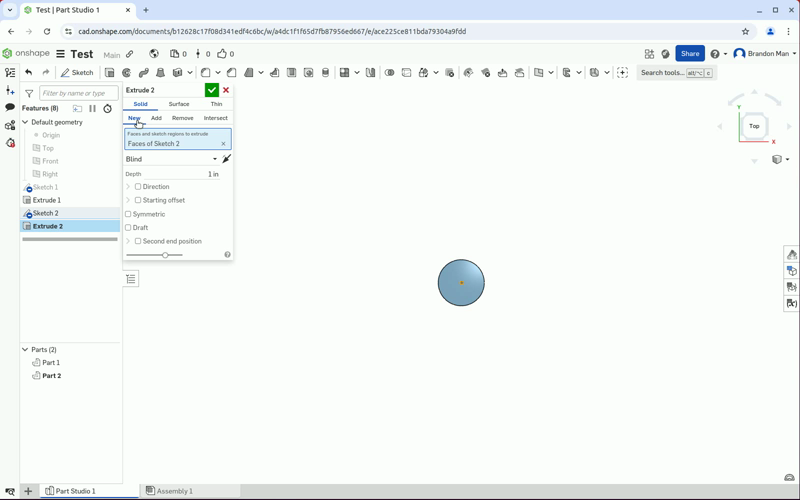
key(tab, 4)
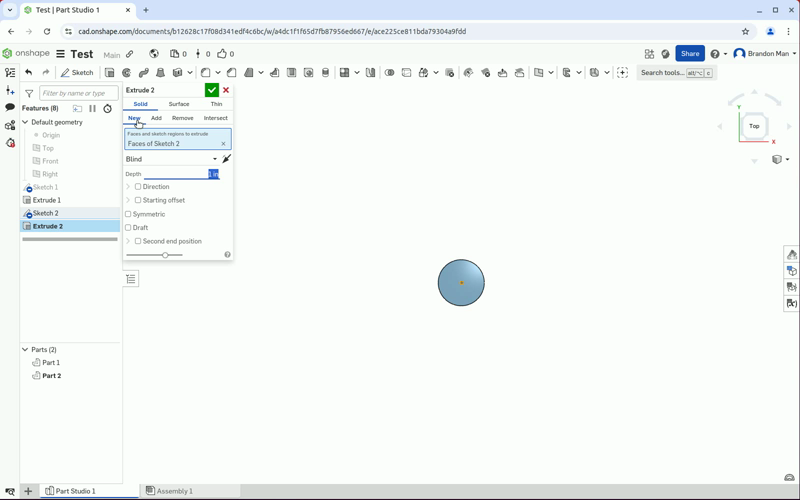
text(23.108)
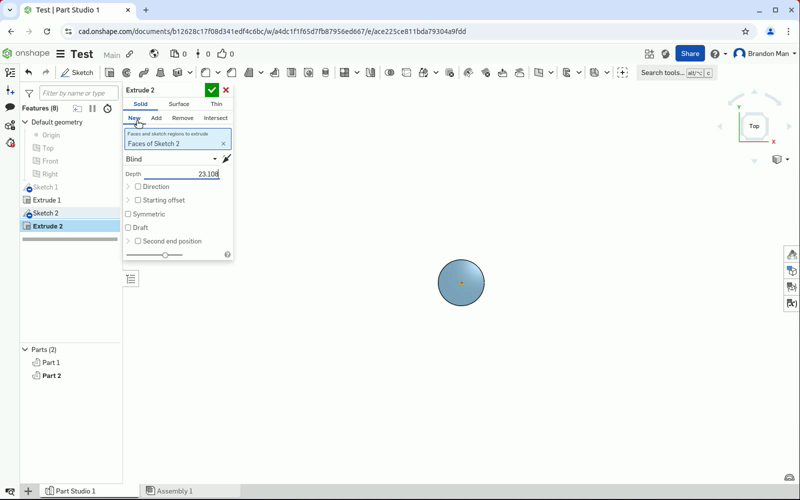
key(enter)
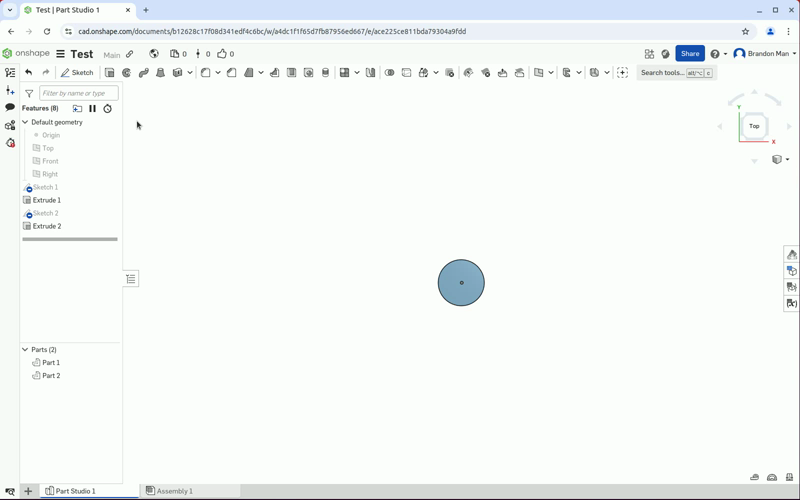
key(shift+h)
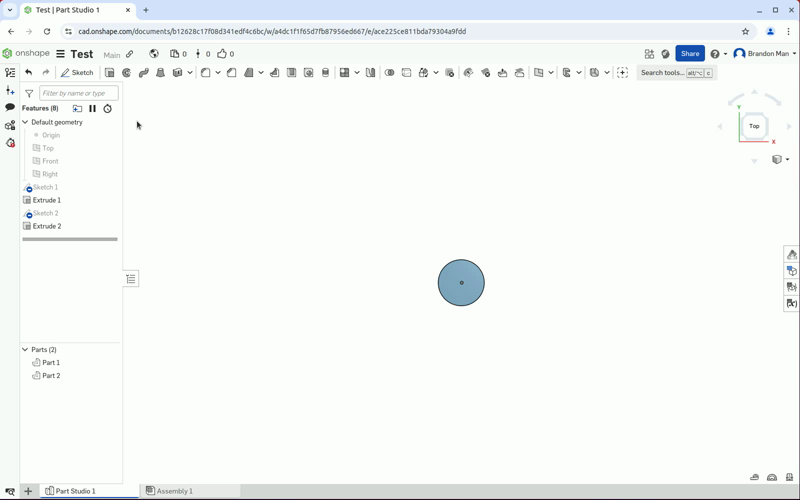
key(shift+h)
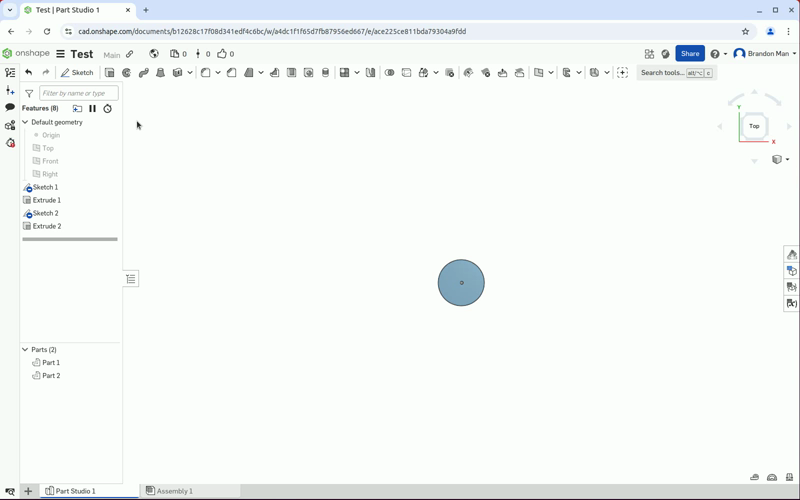
key(shift+7)
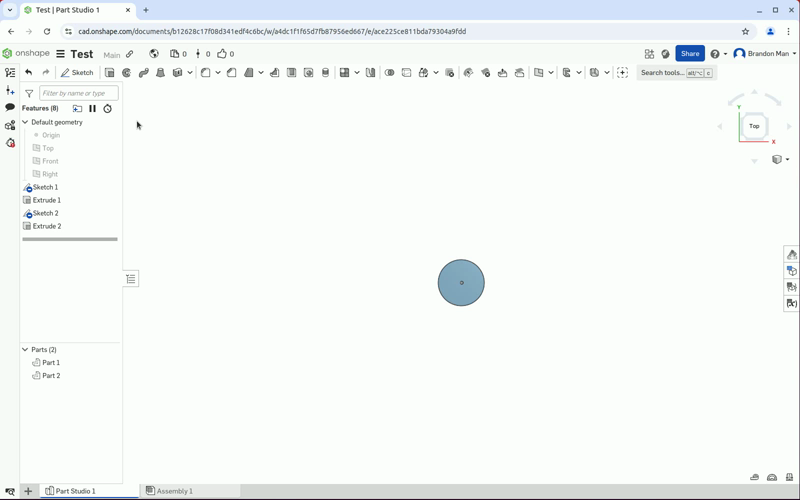
key(up, 3)
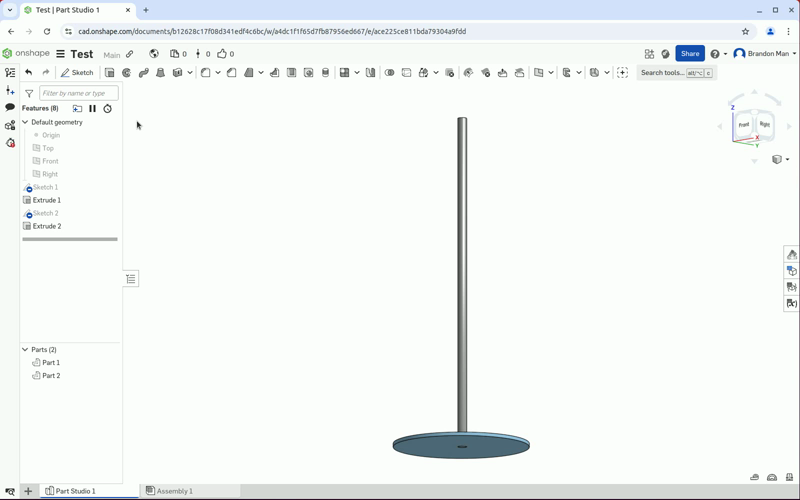
key(left, 3)
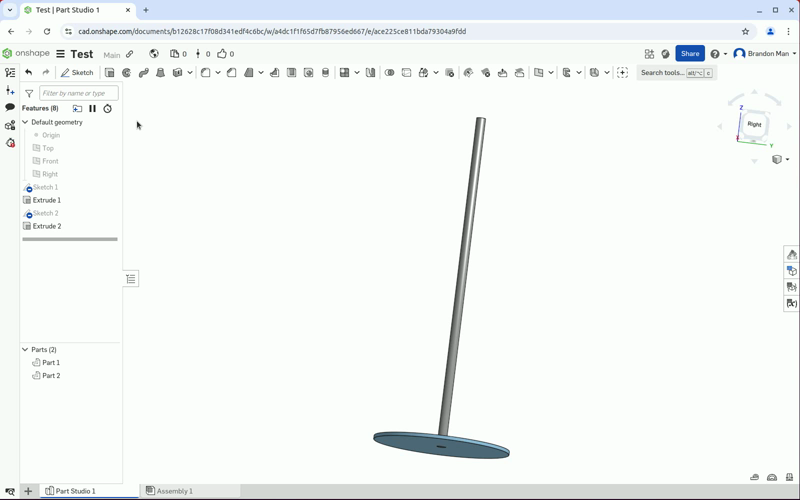
key(right, 3)
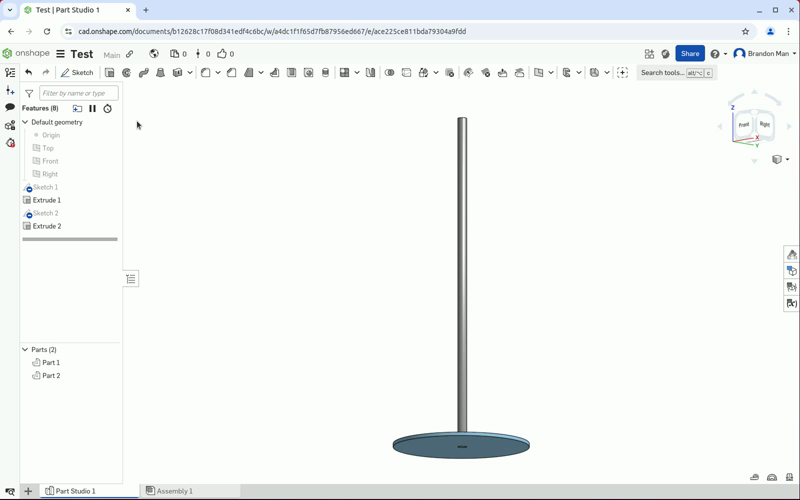
key(down, 3)
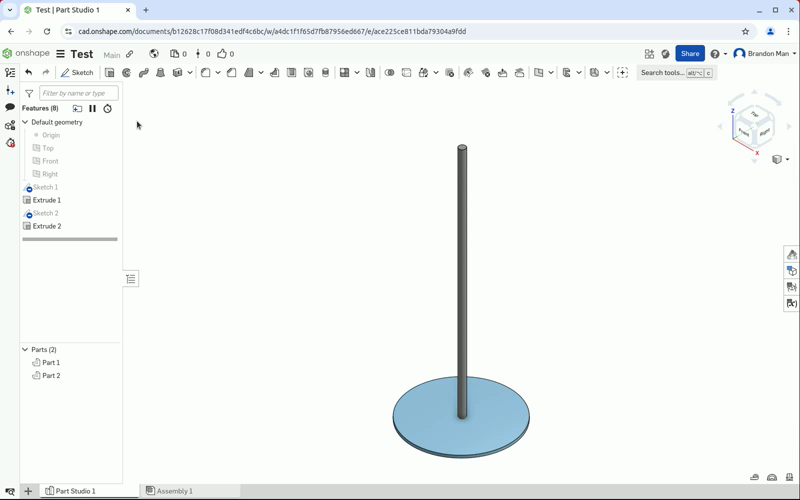
mouse_move(73, 189)
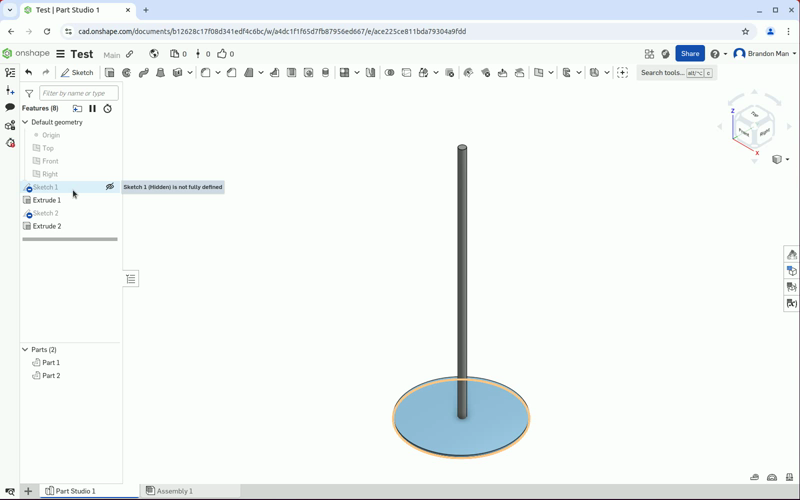
click(73, 189)